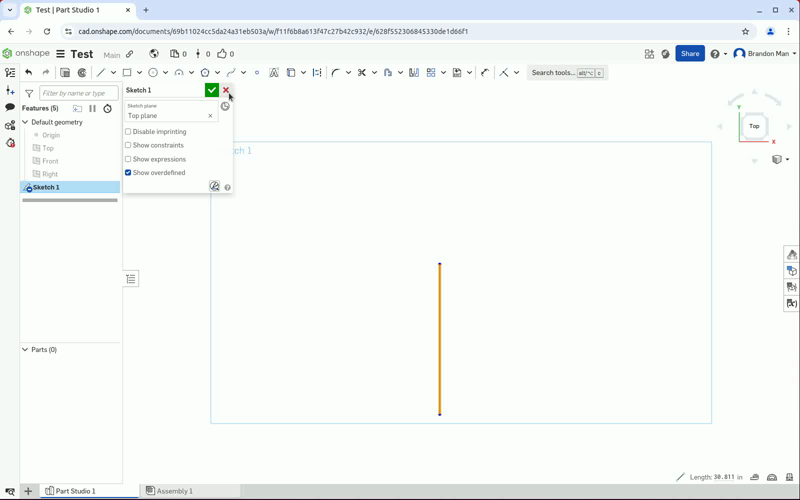
key(shift+h)
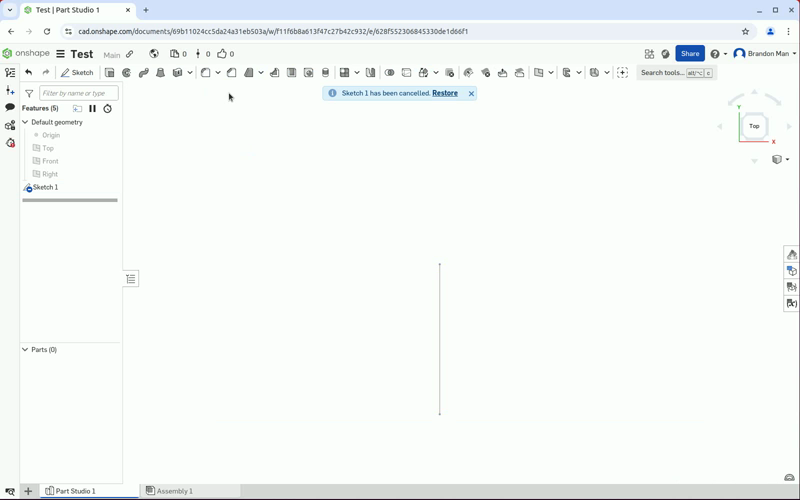
key(shift+s)
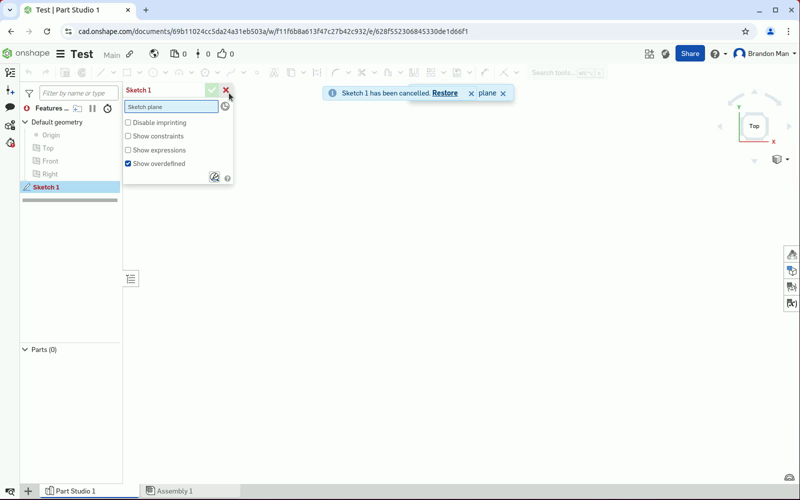
mouse_move(73, 150)
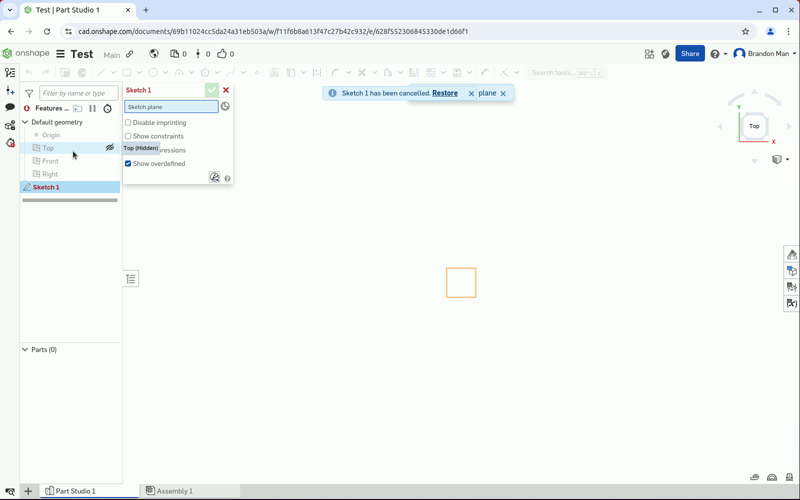
click(73, 150)
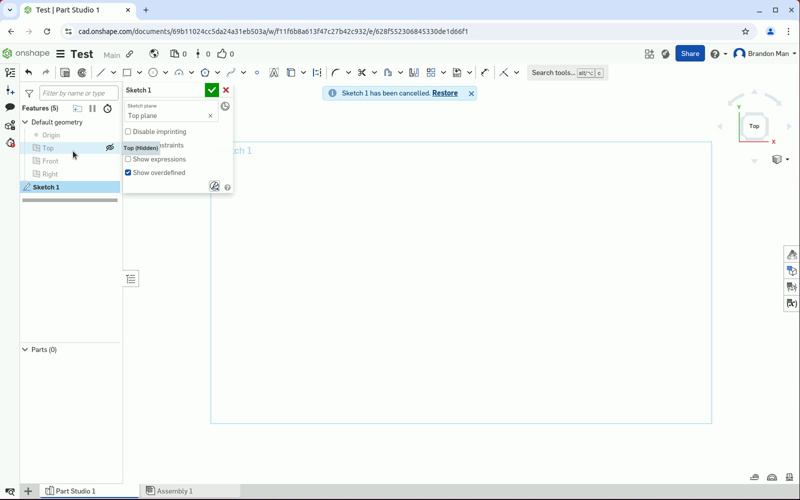
mouse_move(73, 352)
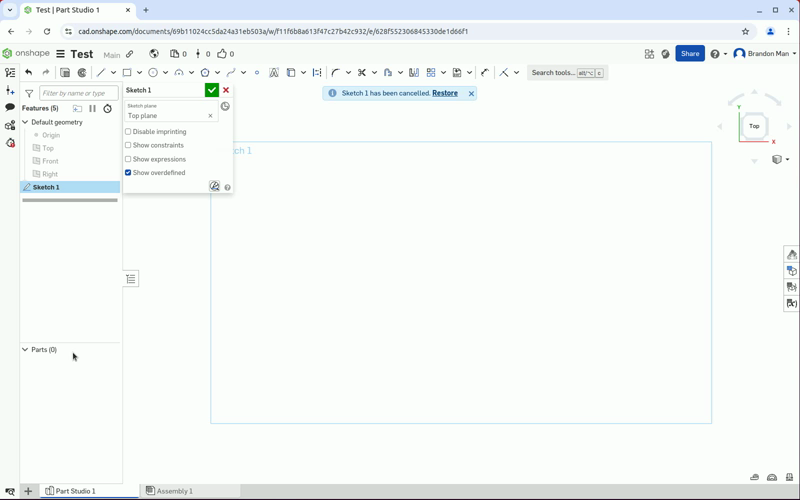
key(y)
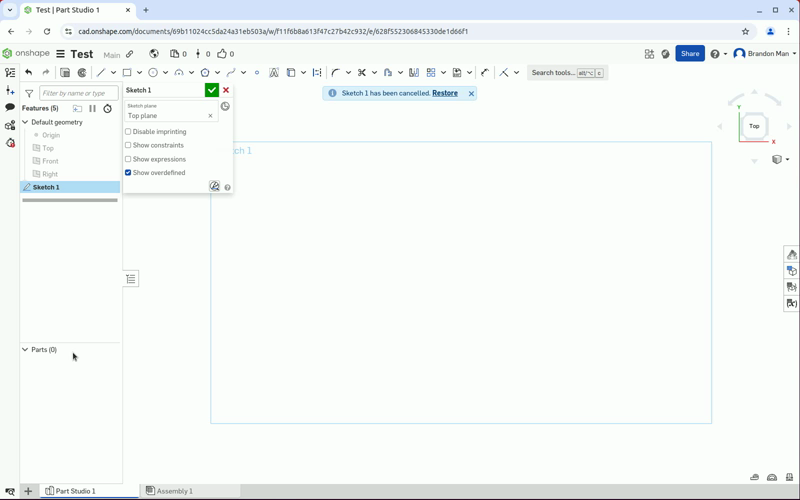
key(l)
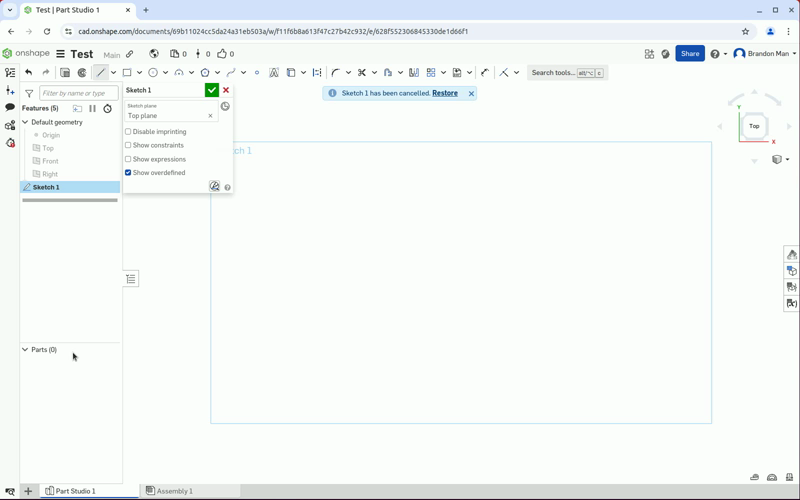
key_down(shift)
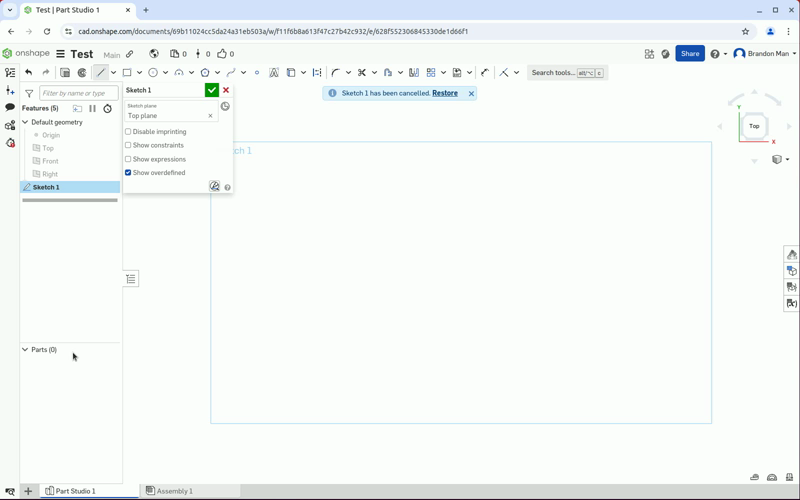
mouse_move(348, 282)
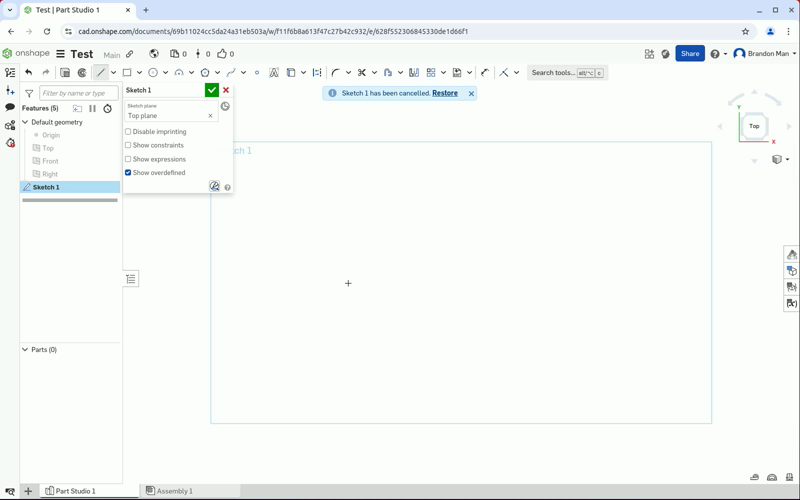
click(348, 282)
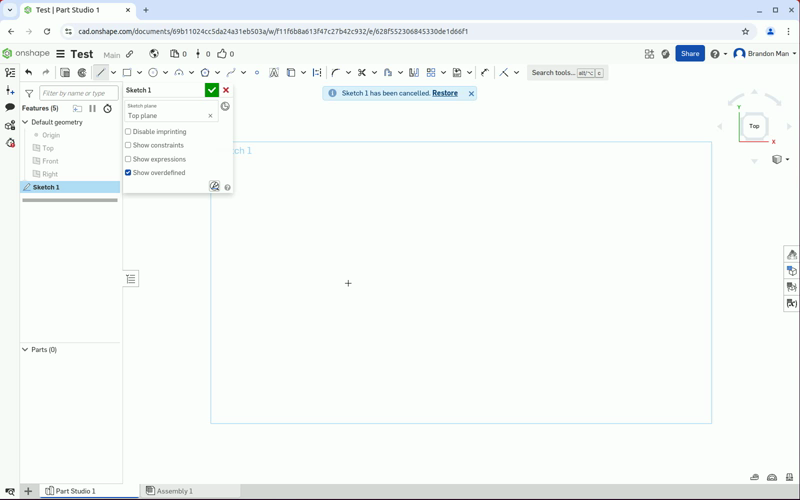
key_up(shift)
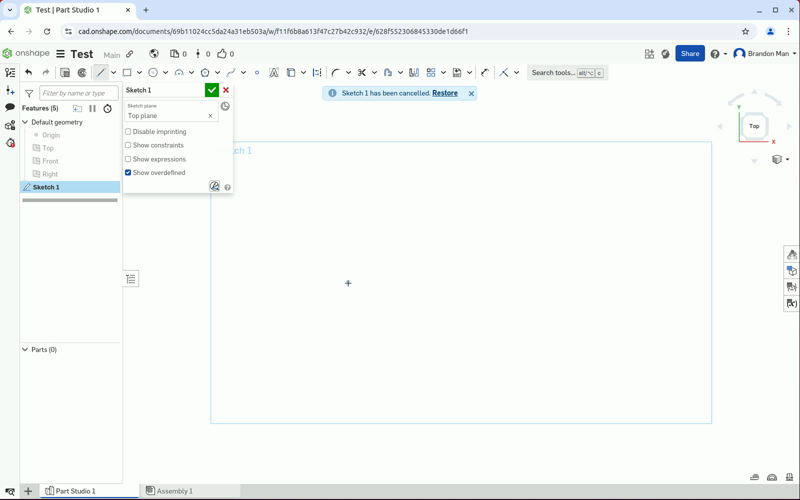
key_down(shift)
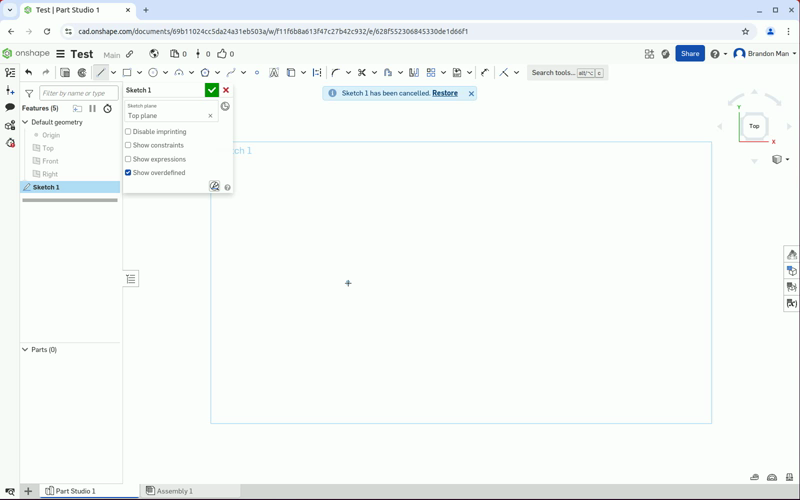
mouse_move(460, 282)
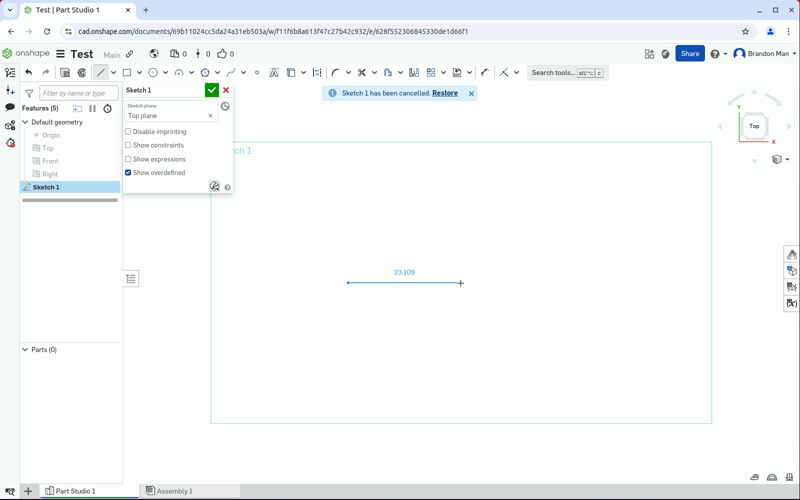
click(460, 282)
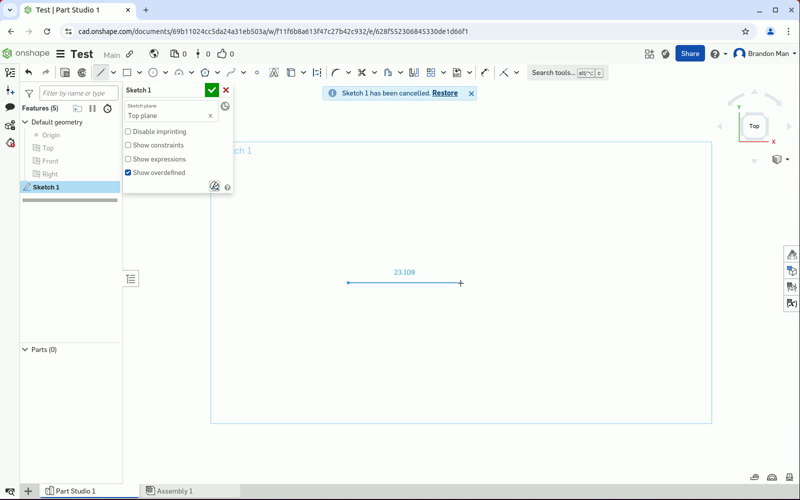
key_up(shift)
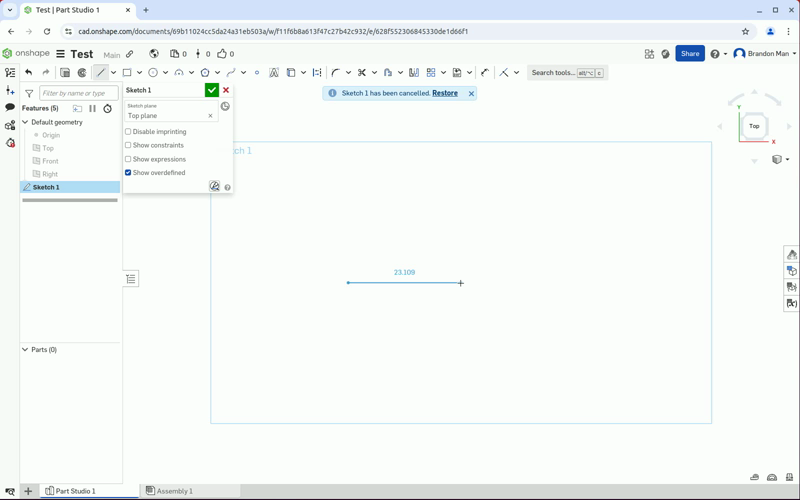
key_down(shift)
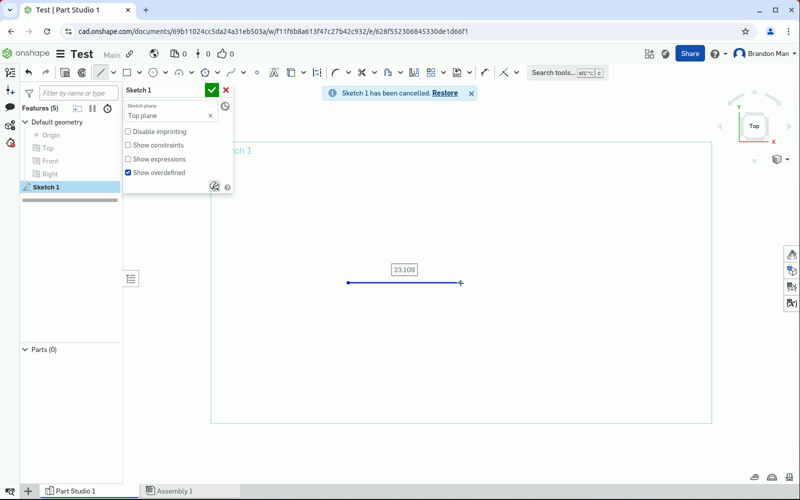
mouse_move(460, 170)
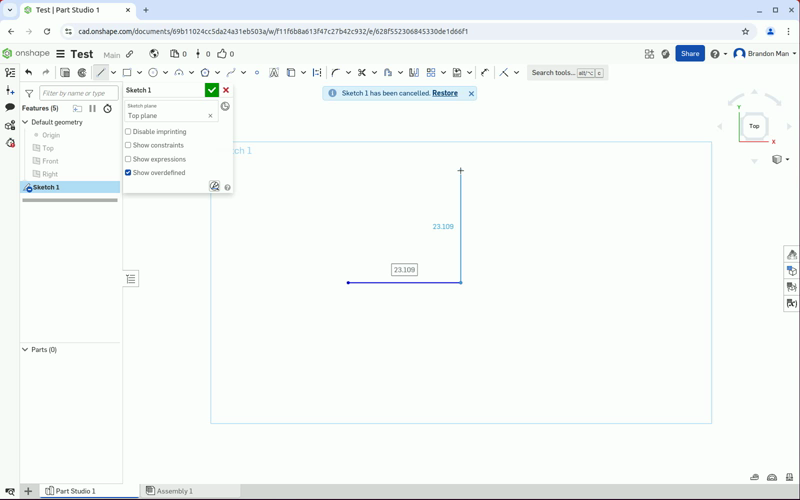
click(460, 170)
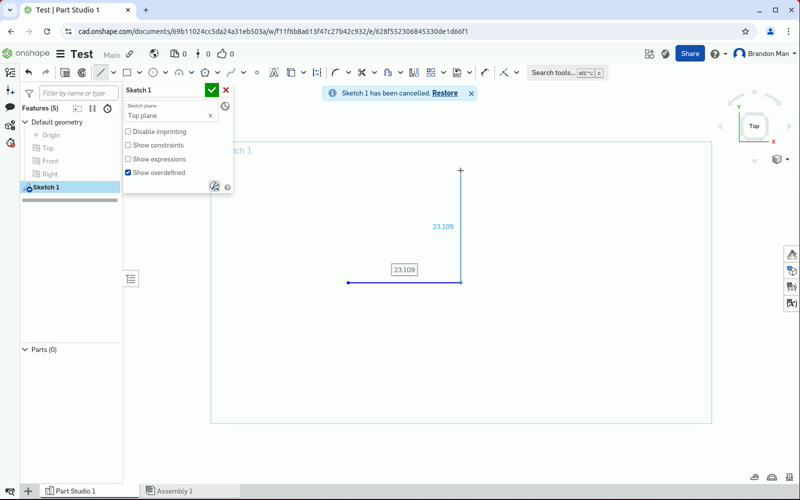
key_up(shift)
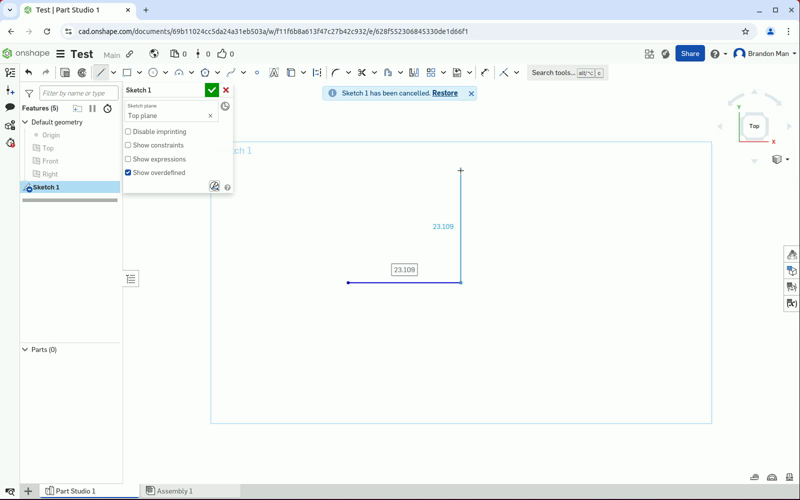
key_down(shift)
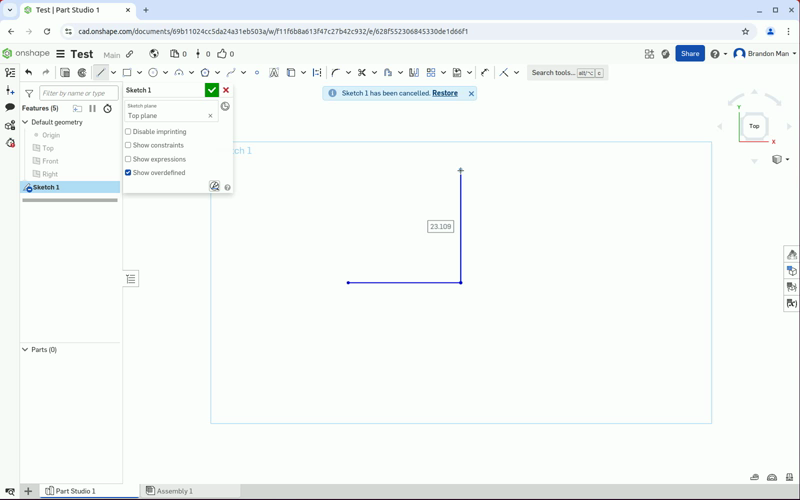
mouse_move(348, 170)
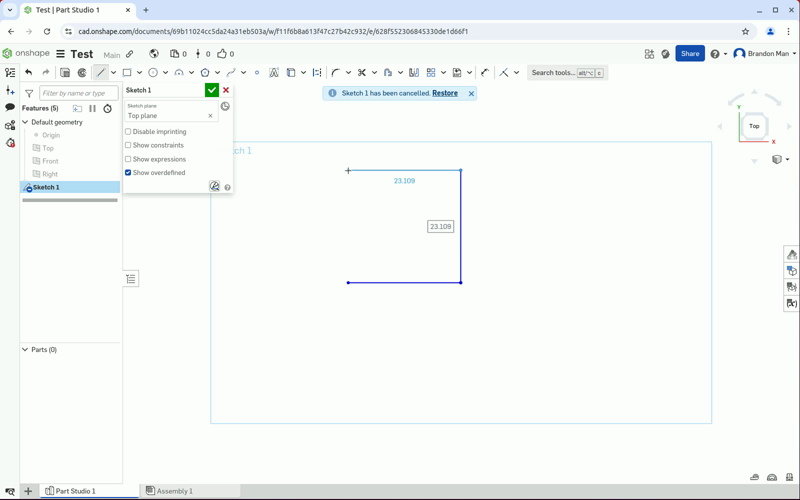
click(348, 170)
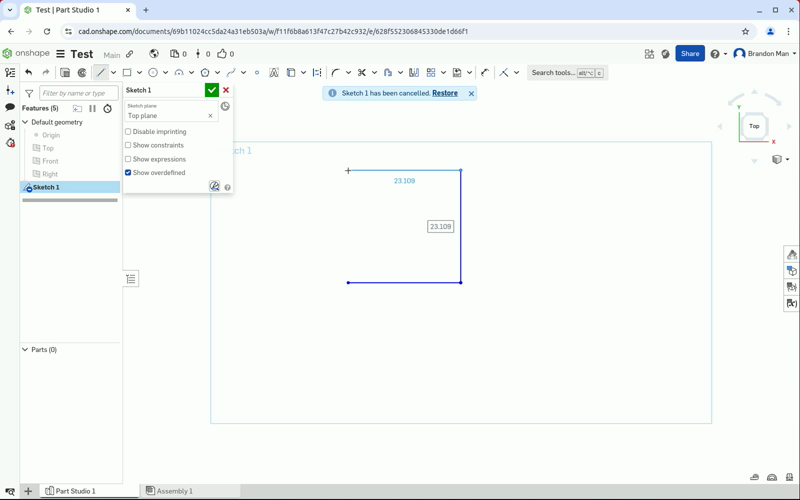
key_up(shift)
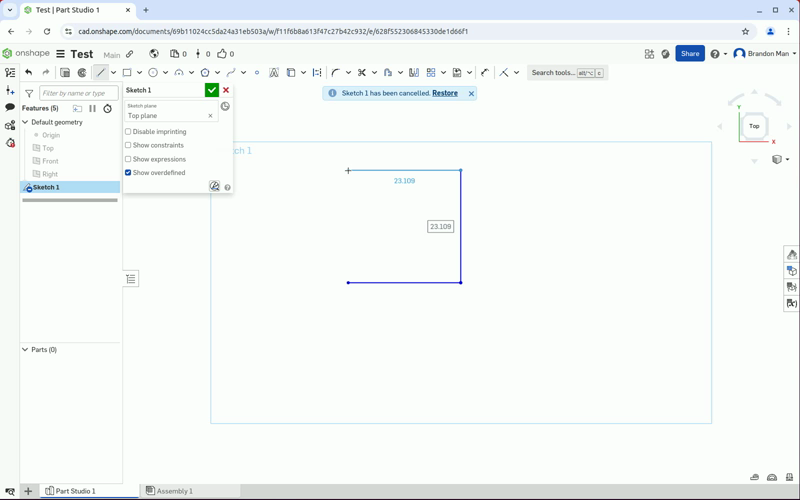
key_down(shift)
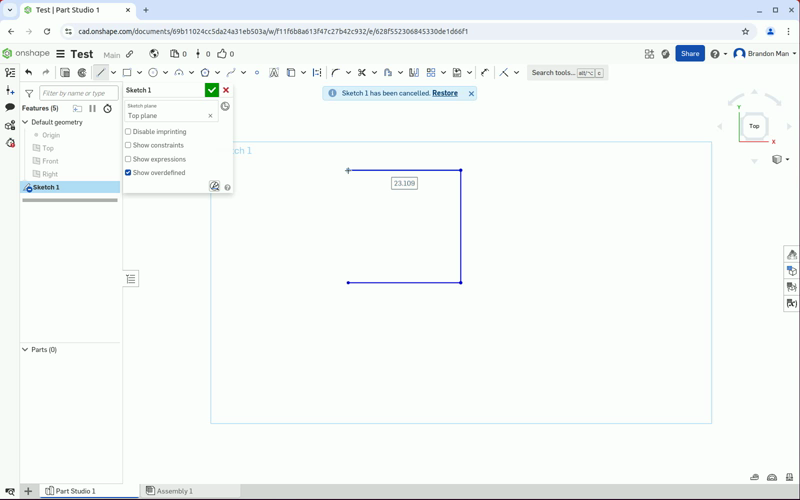
mouse_move(348, 282)
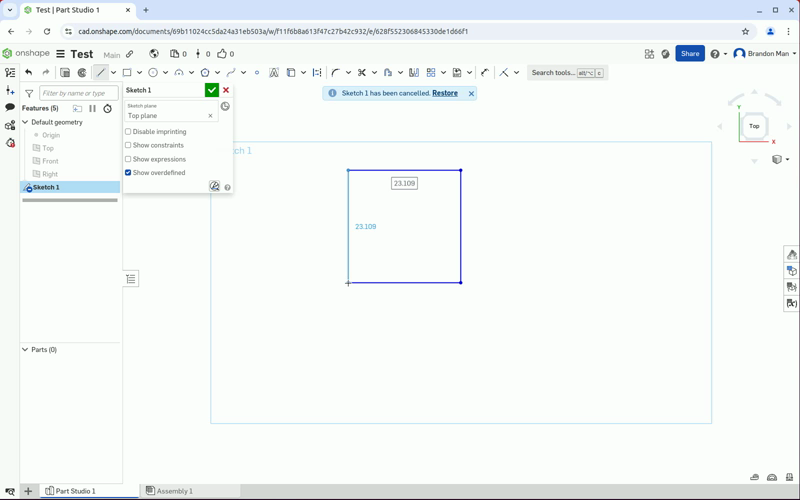
key_up(shift)
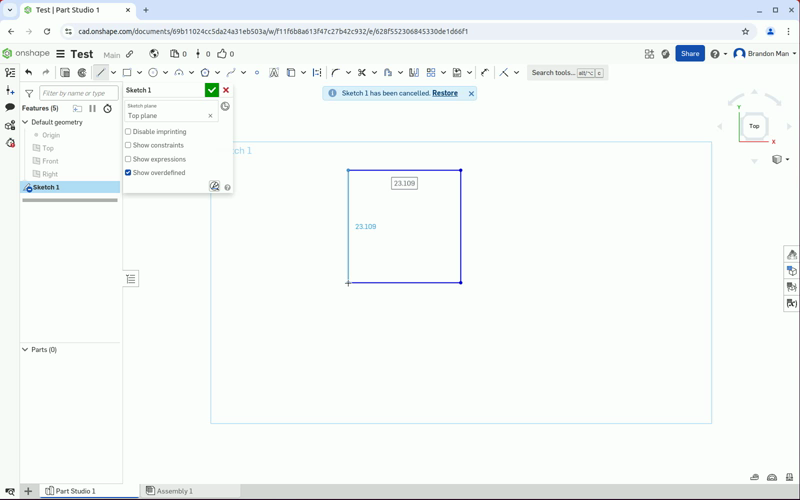
click(348, 282)
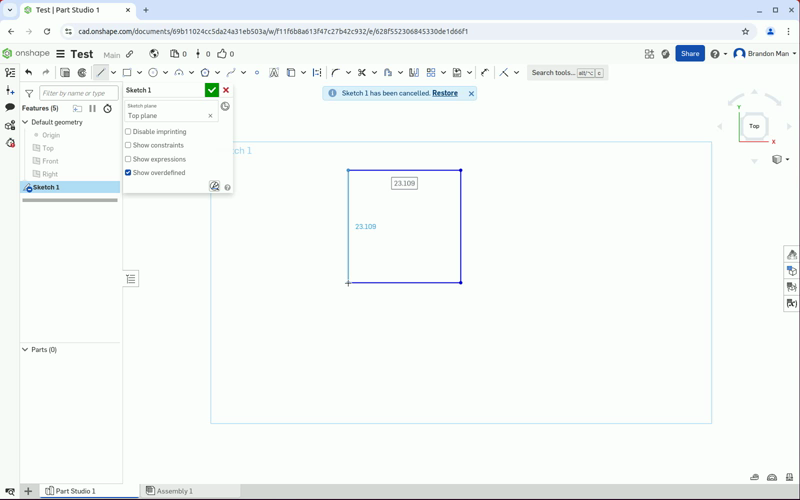
key(esc)
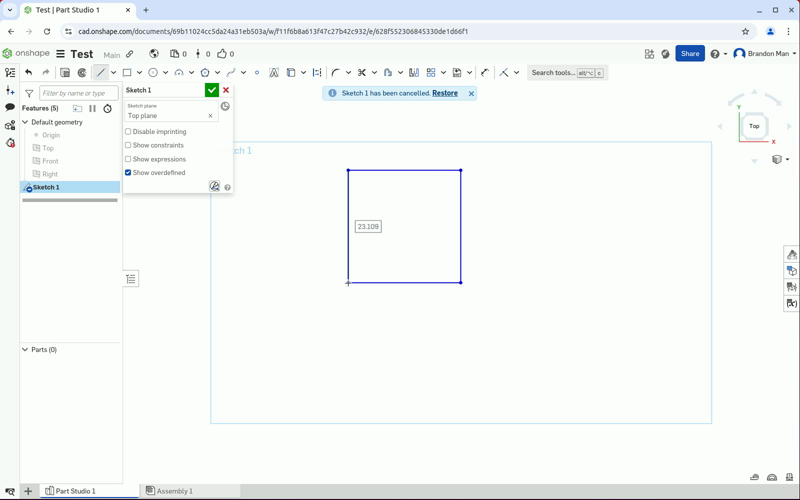
mouse_move(397, 215)
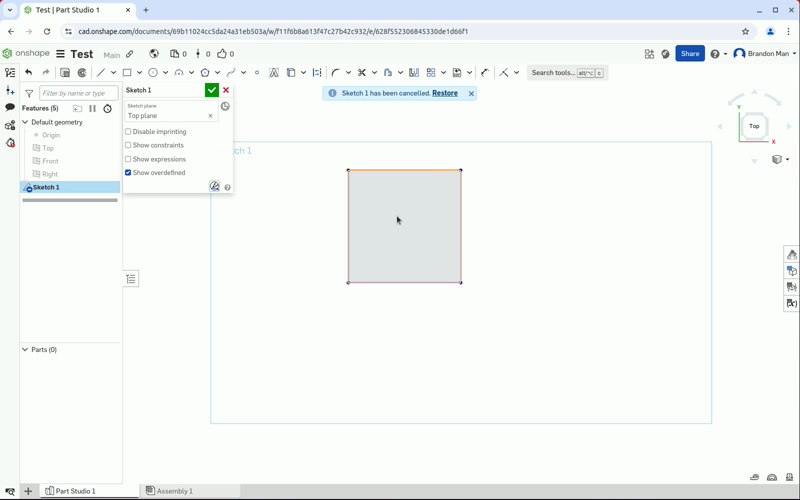
click(397, 215)
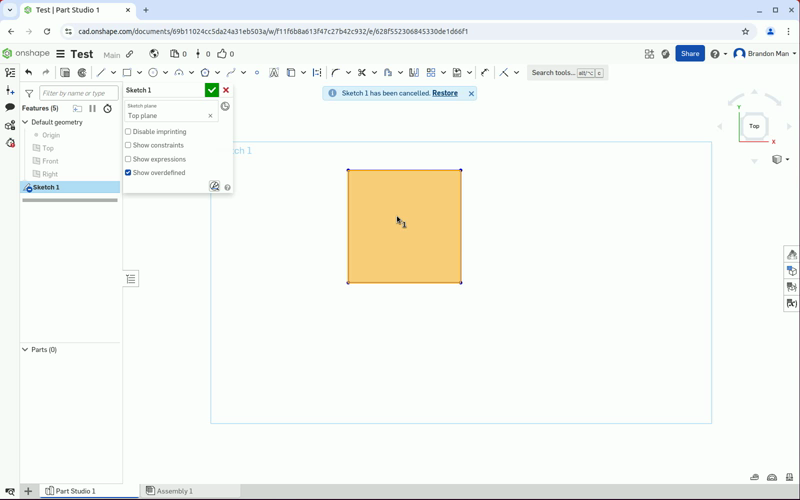
mouse_move(73, 352)
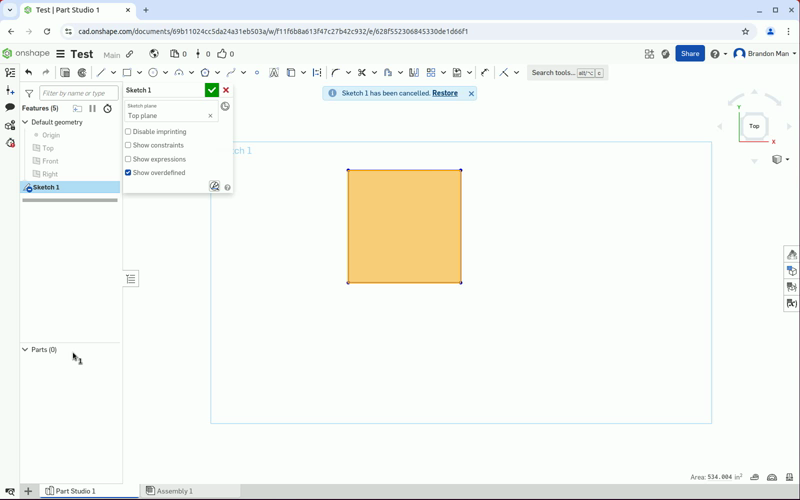
key(shift+y)
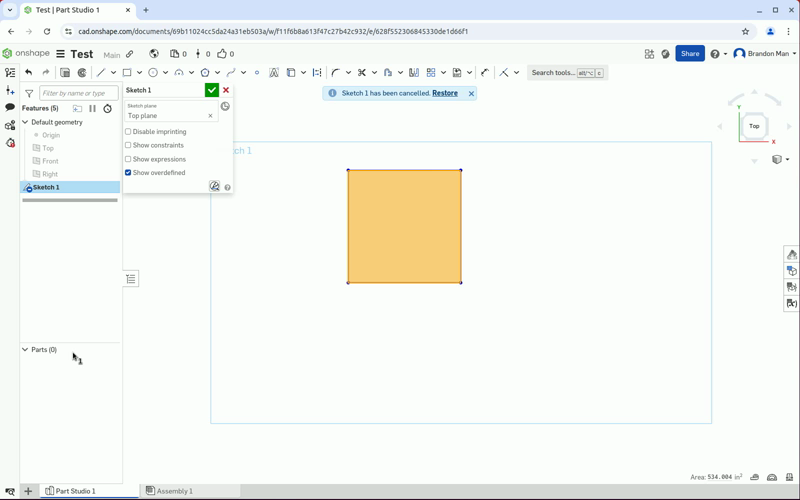
key(shift+e)
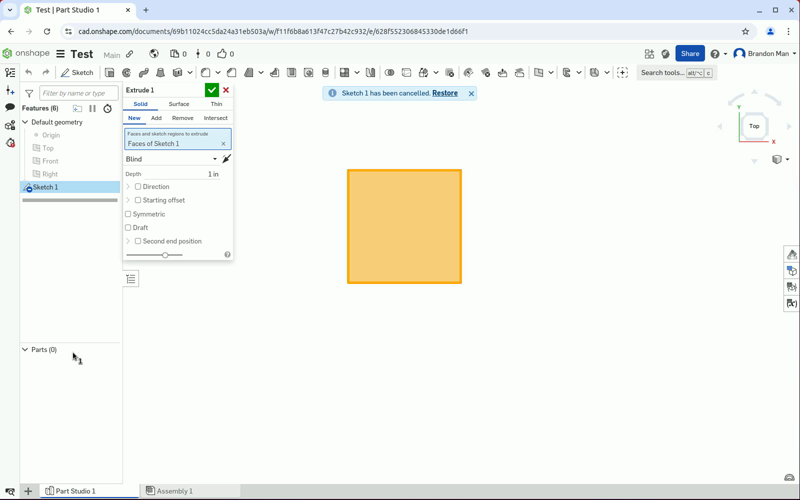
mouse_move(143, 106)
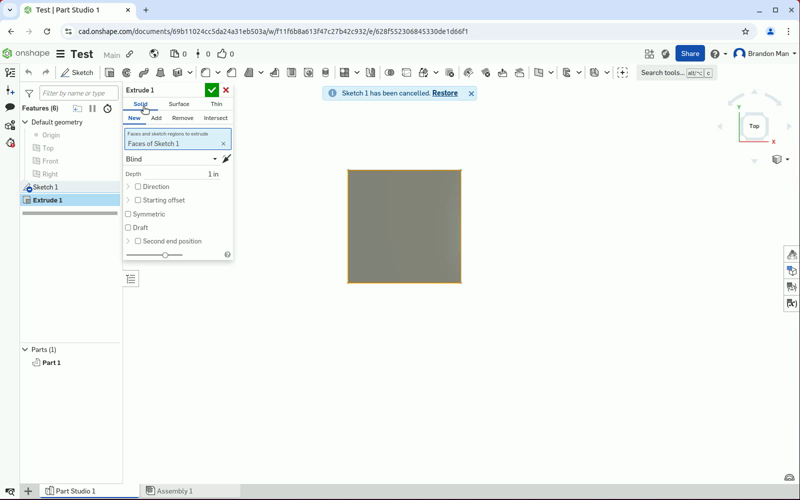
click(143, 106)
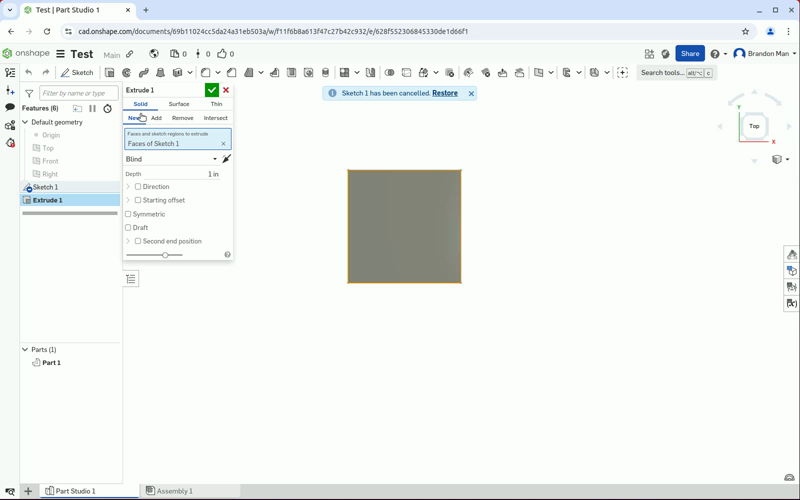
mouse_move(137, 120)
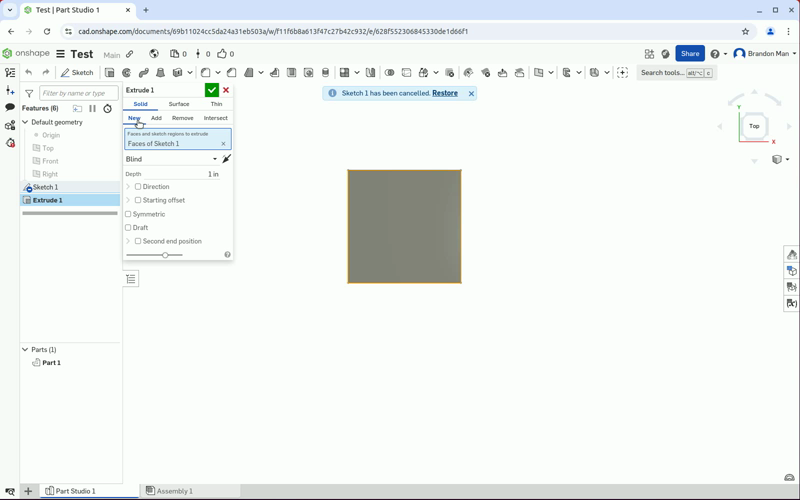
click(137, 120)
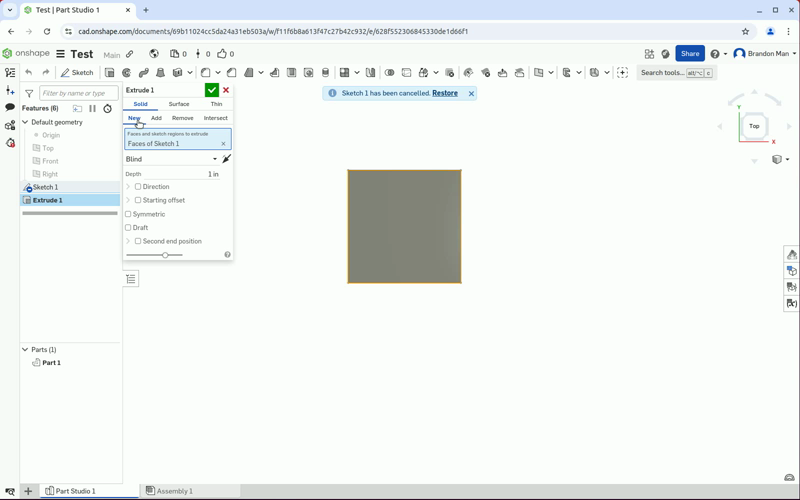
key(tab, 4)
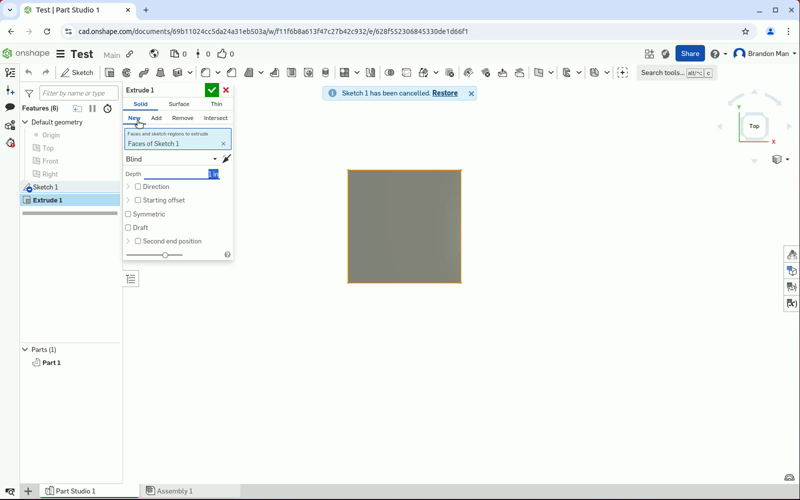
text(1.204)
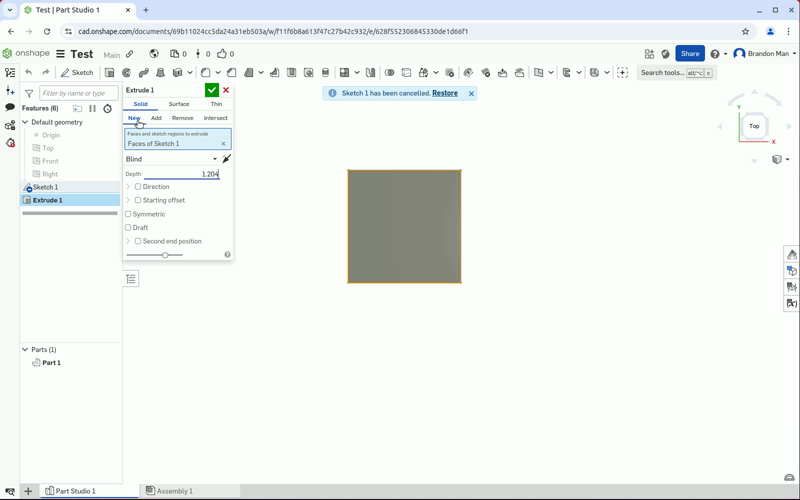
key(enter)
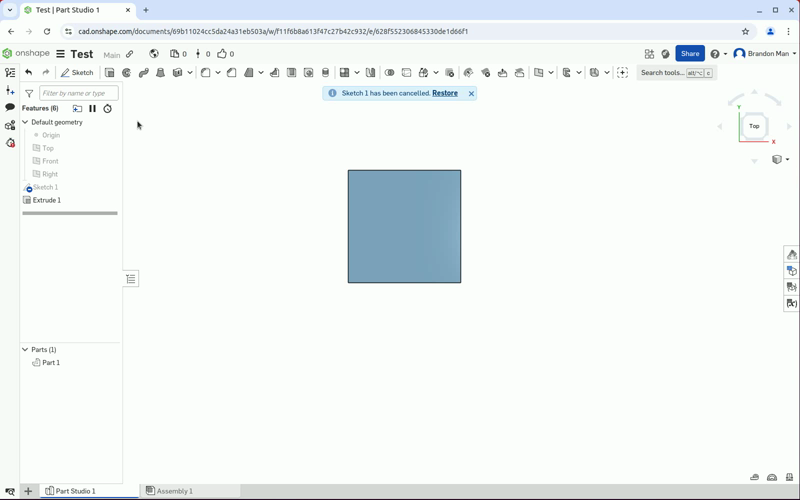
key(shift+h)
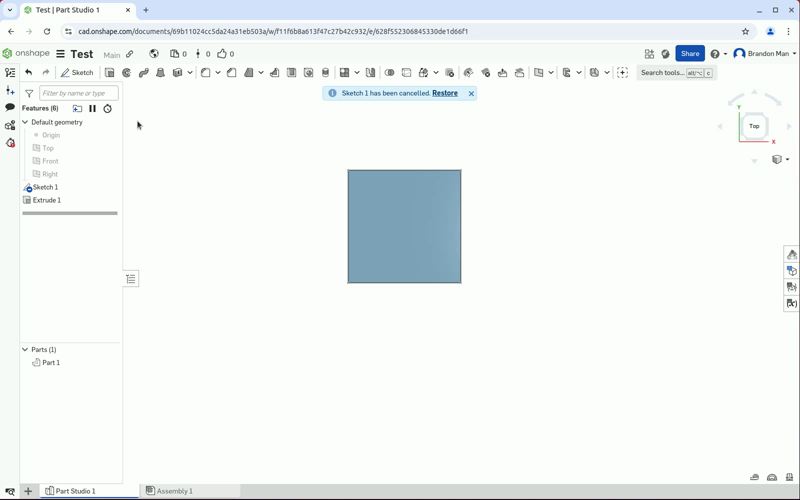
key(shift+h)
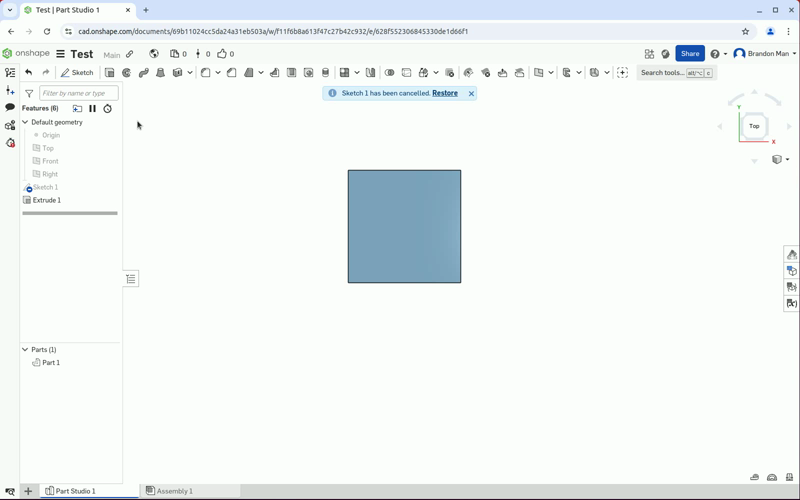
mouse_move(73, 189)
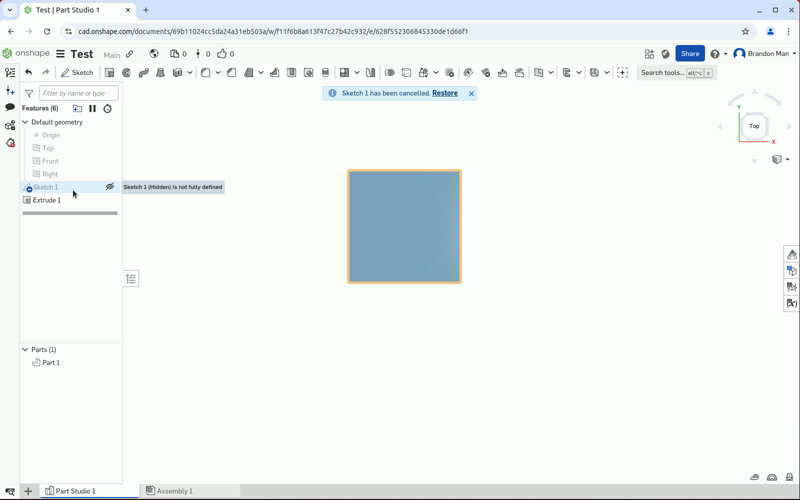
click(73, 189)
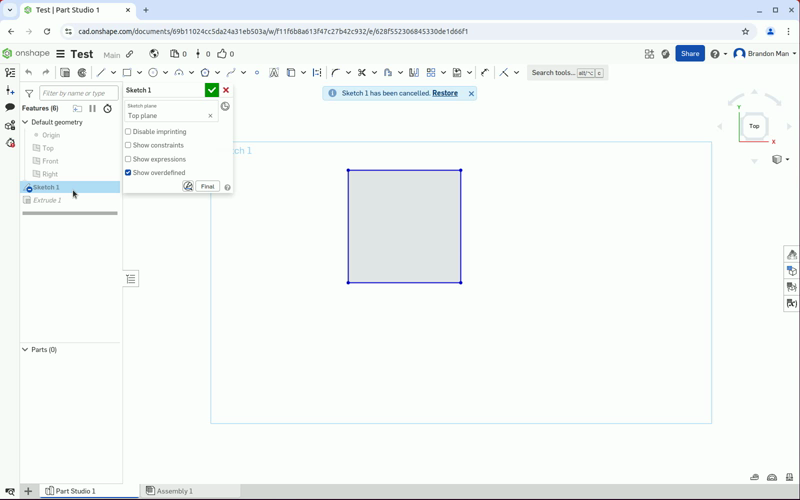
mouse_move(229, 92)
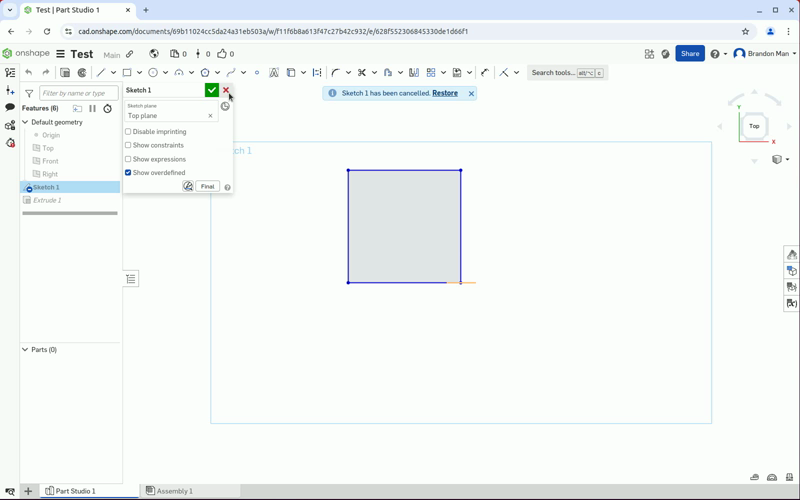
click(229, 92)
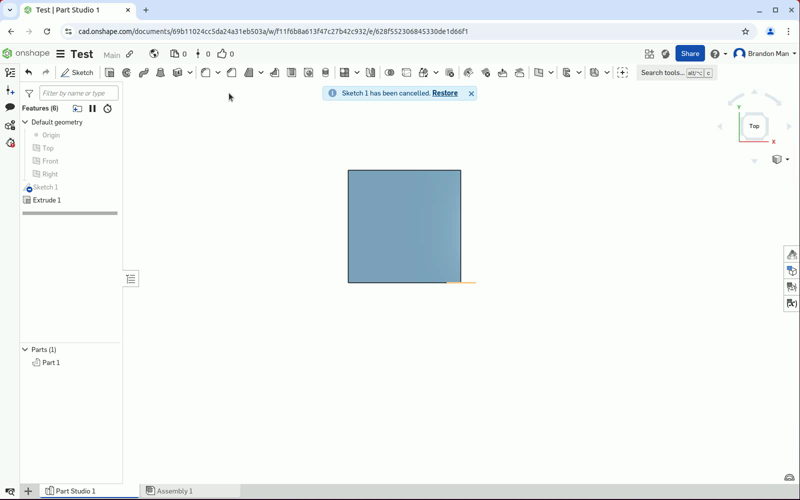
mouse_move(541, 75)
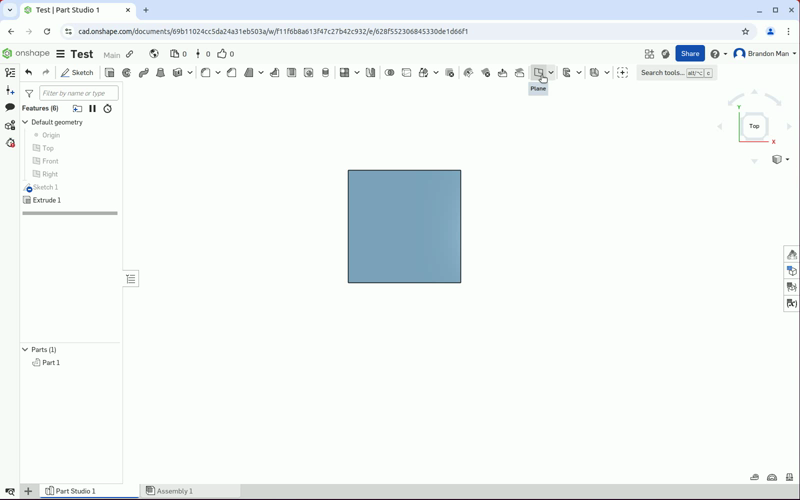
click(541, 75)
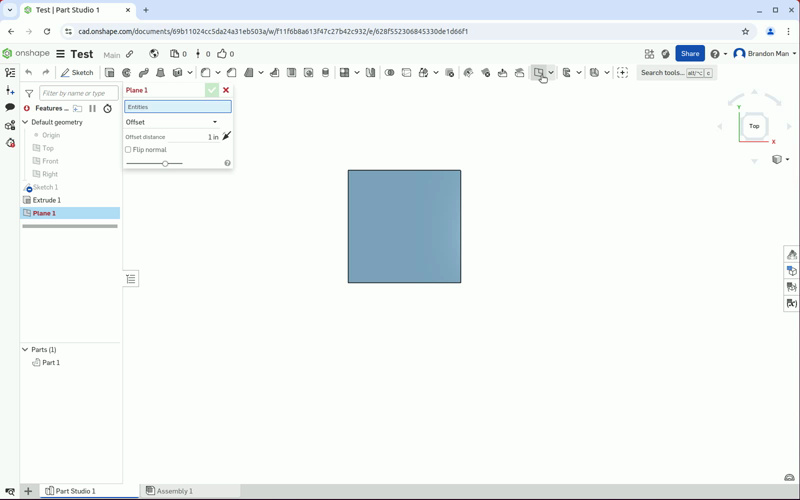
mouse_move(73, 150)
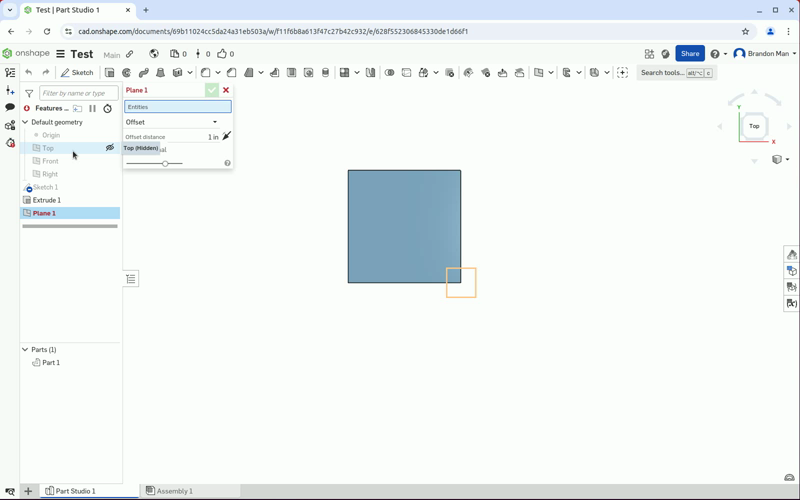
click(73, 150)
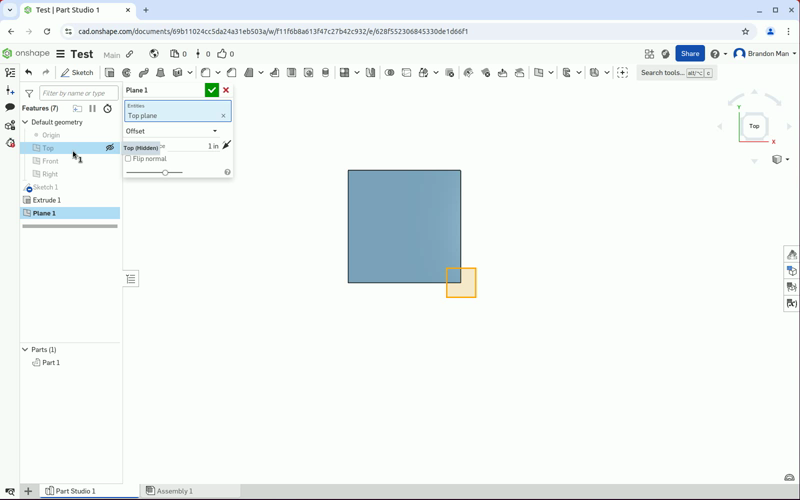
key(tab, 2)
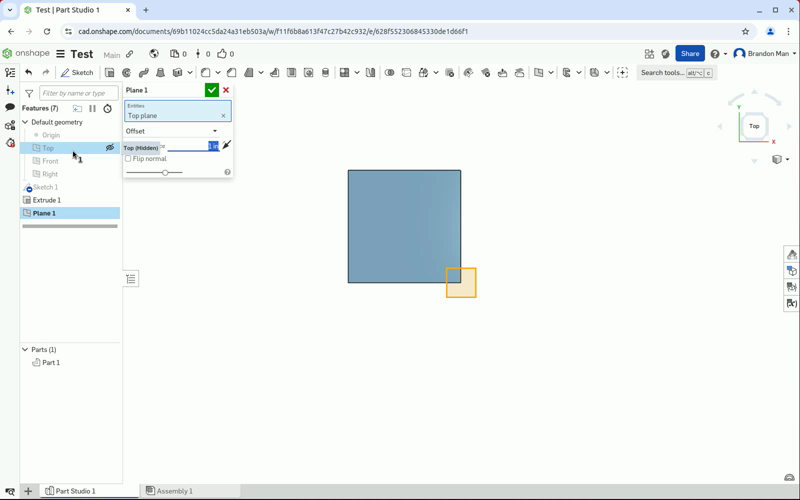
text(1.202)
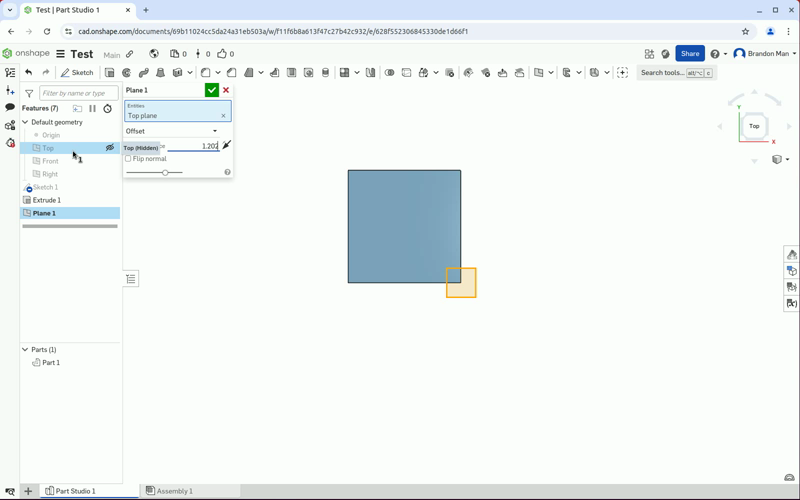
key(enter, 2)
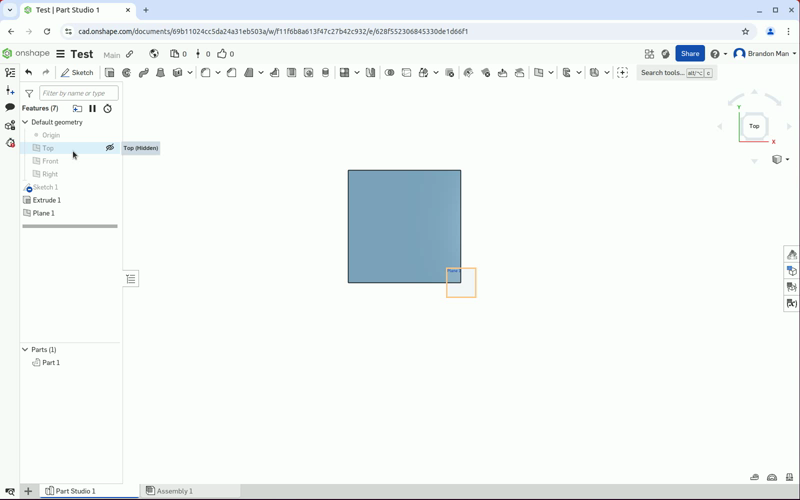
key(shift+s)
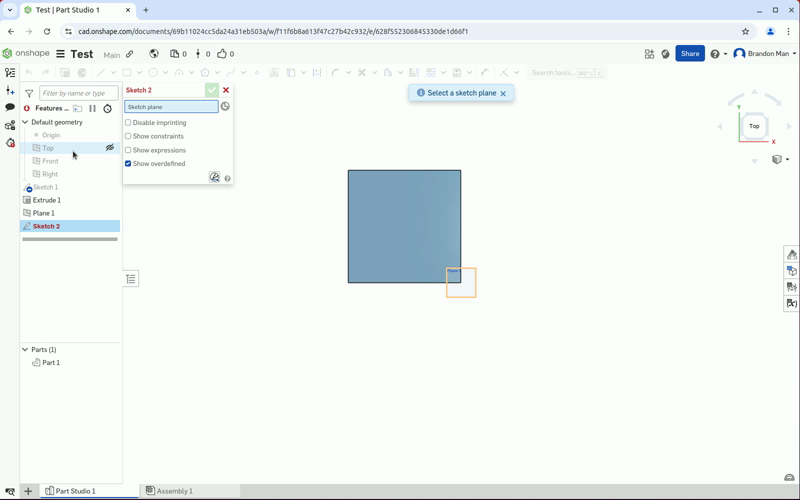
mouse_move(73, 215)
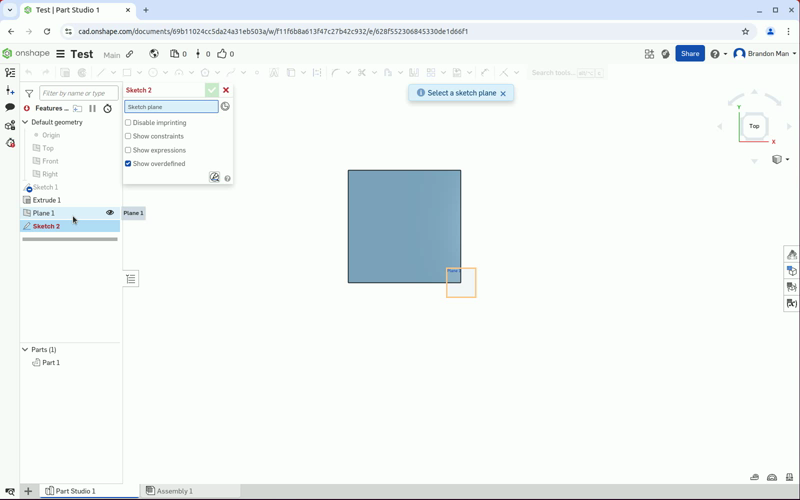
click(73, 215)
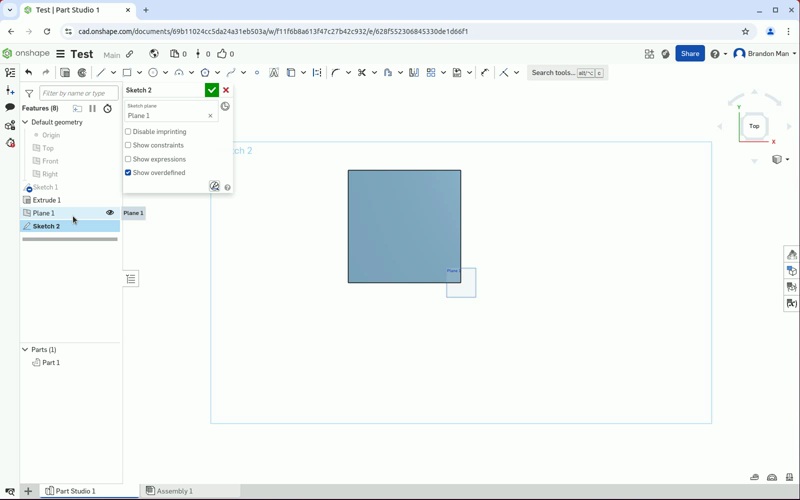
mouse_move(73, 352)
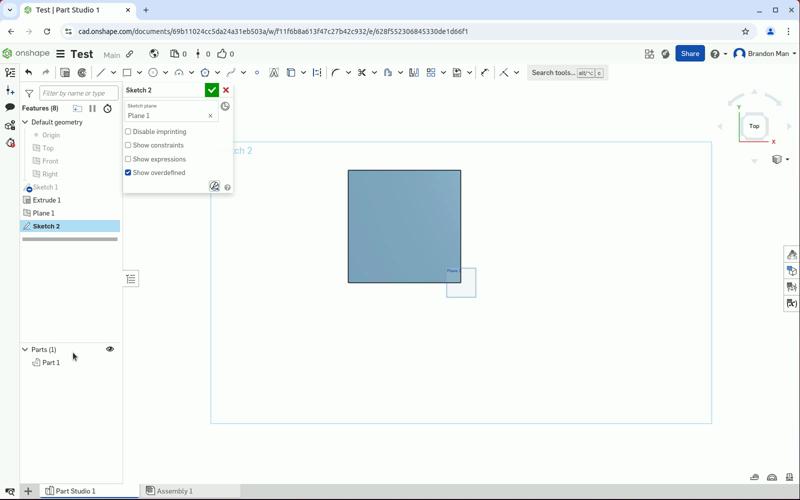
key(y)
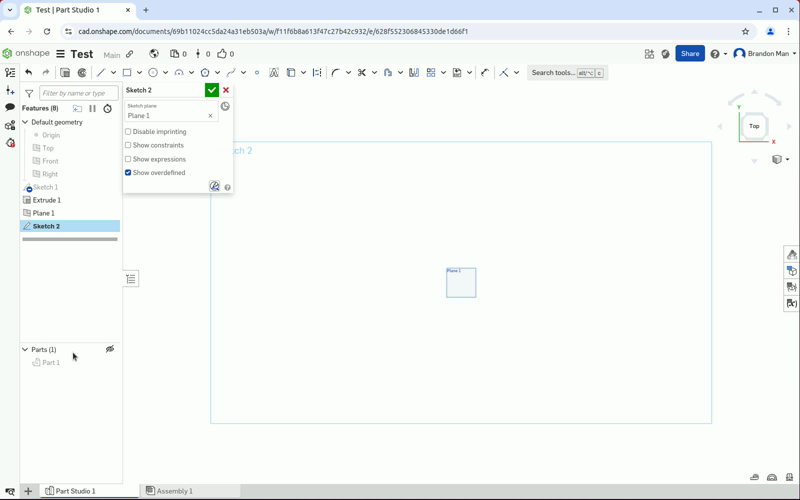
key(c)
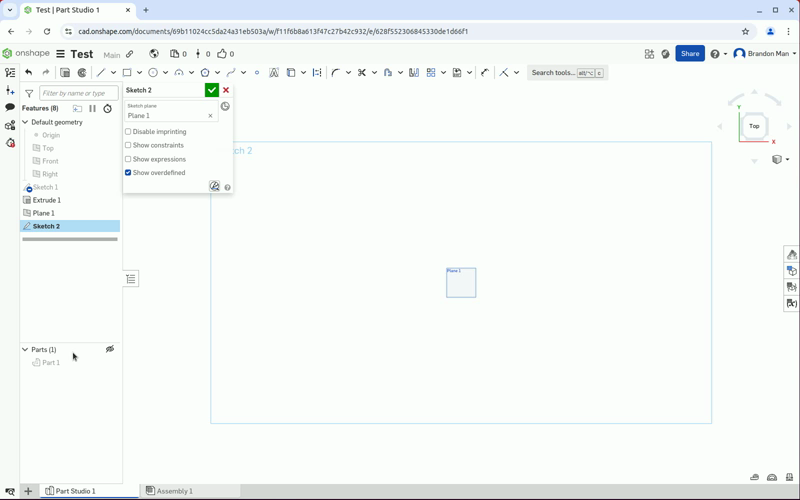
key_down(shift)
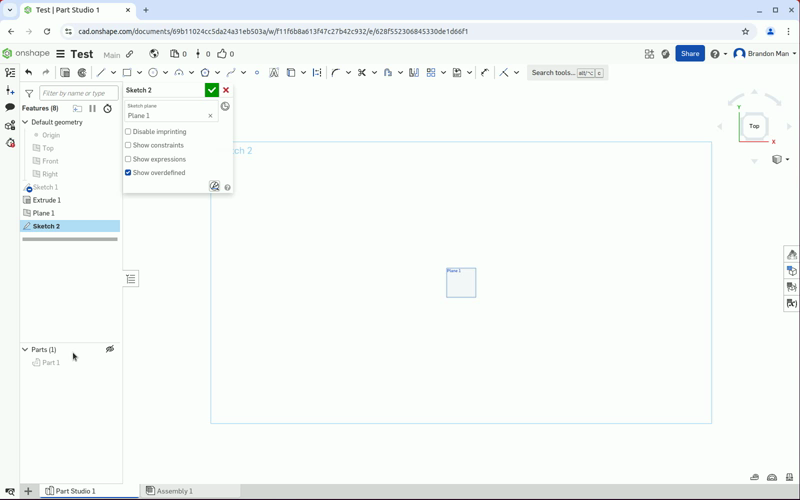
mouse_move(371, 226)
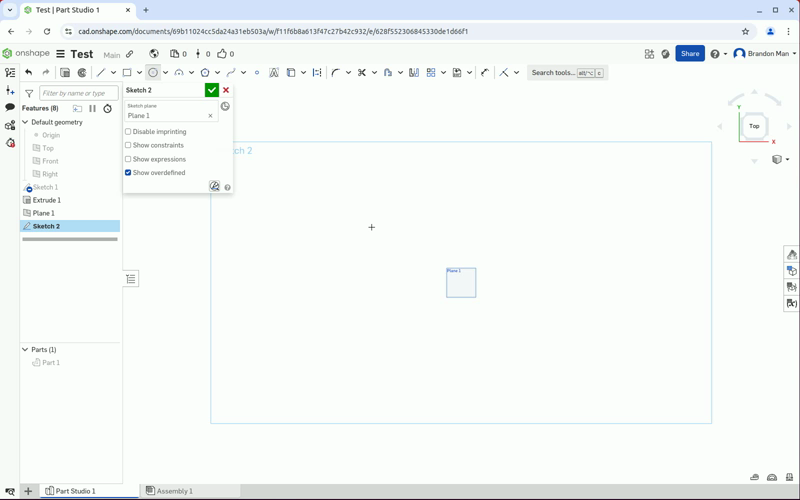
click(371, 226)
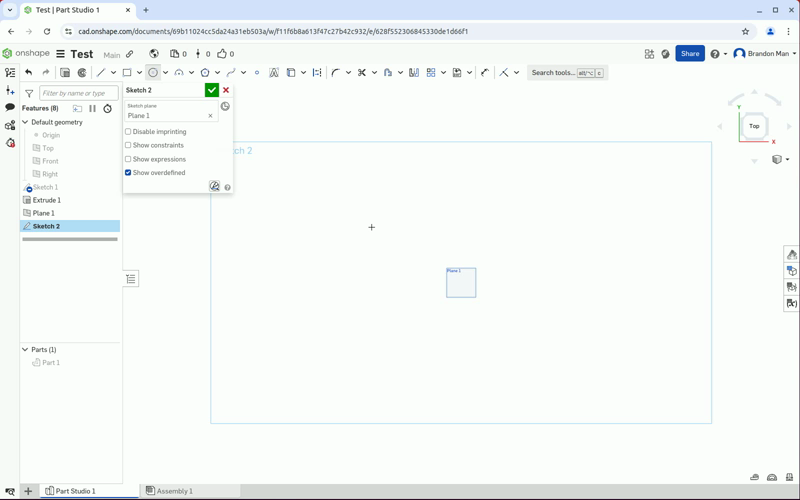
key_up(shift)
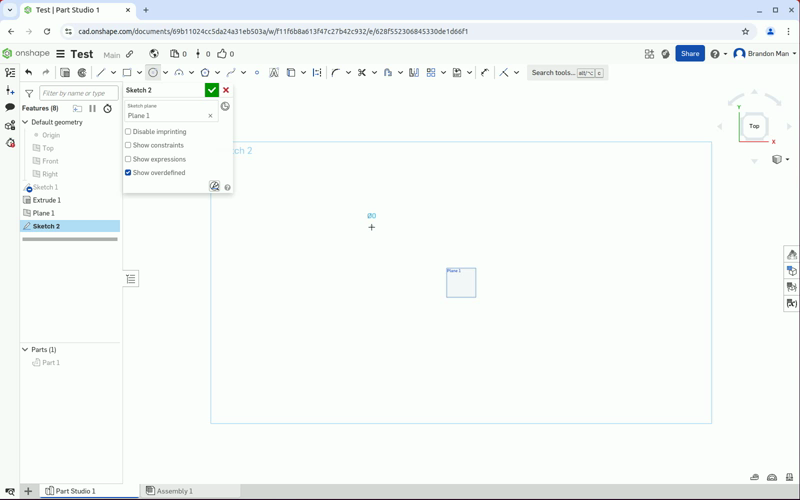
mouse_move(374, 226)
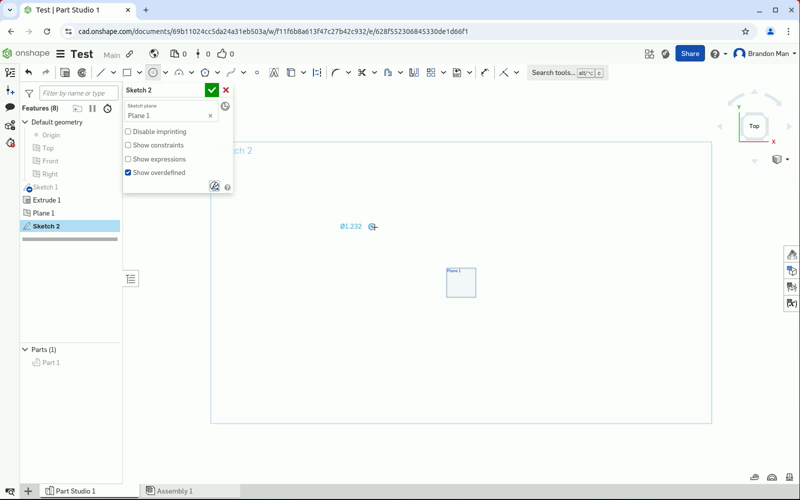
click(374, 226)
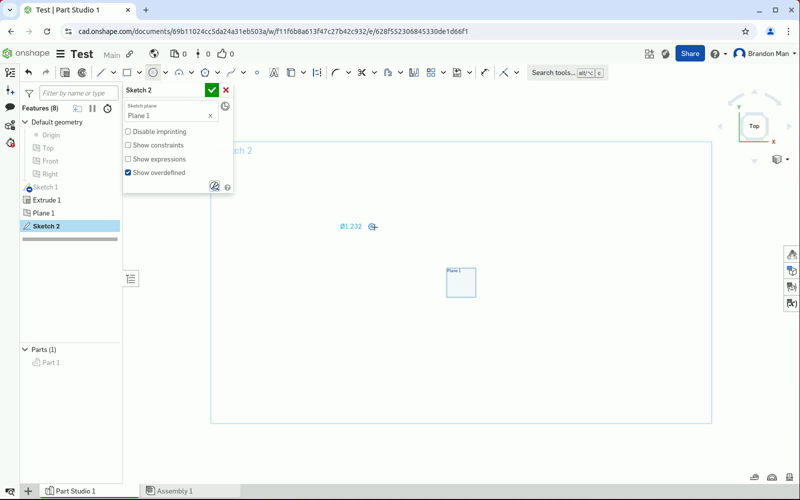
key(esc)
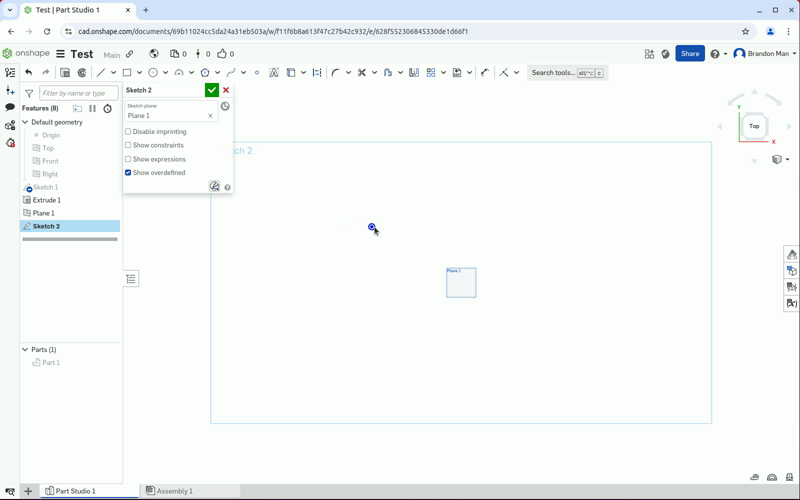
mouse_move(370, 228)
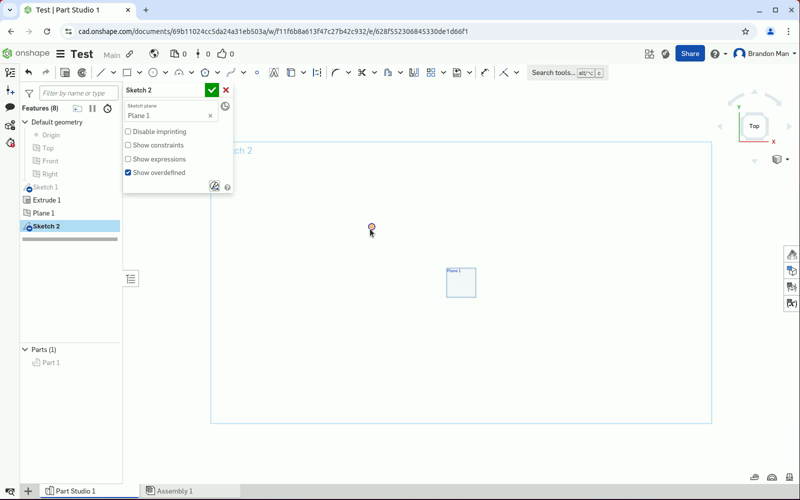
scroll(6)
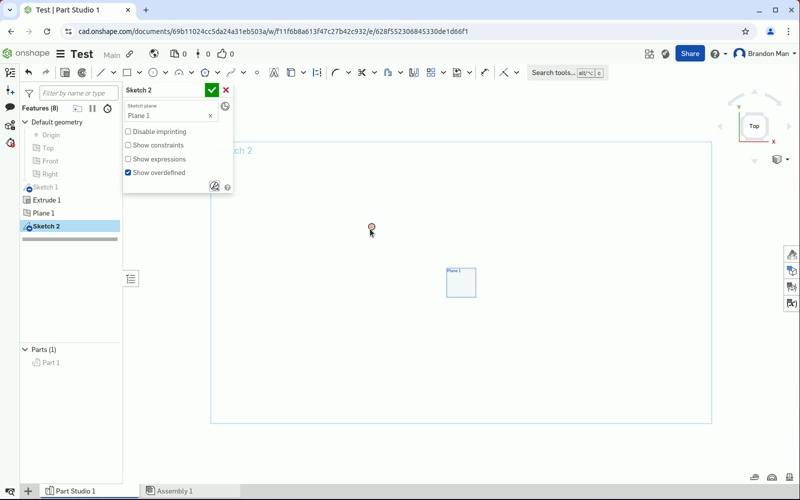
scroll(6)
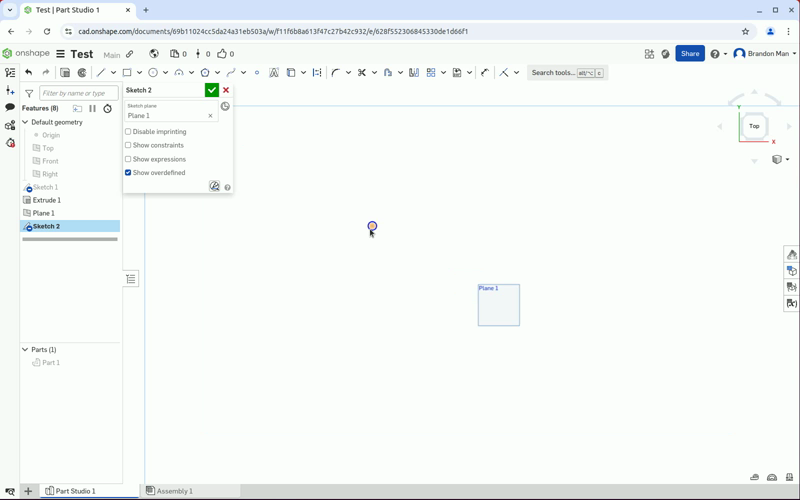
scroll(6)
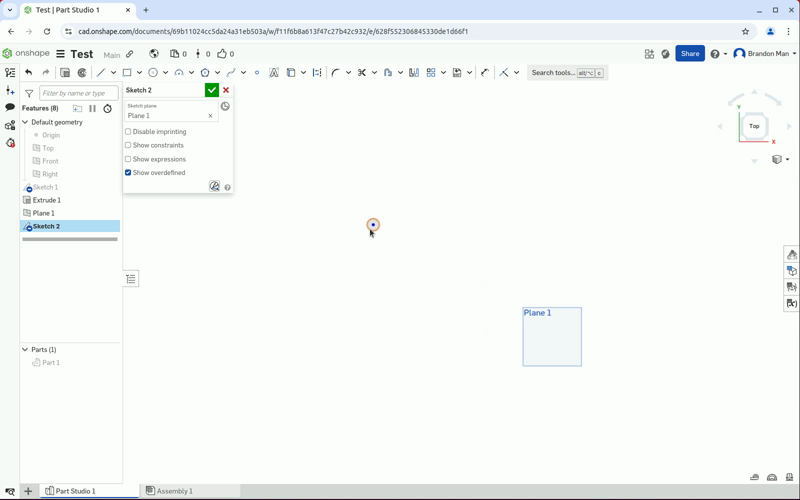
scroll(6)
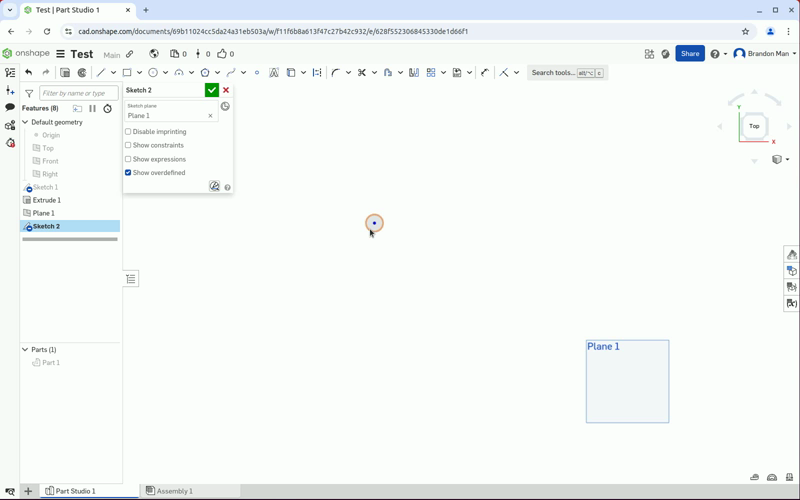
scroll(6)
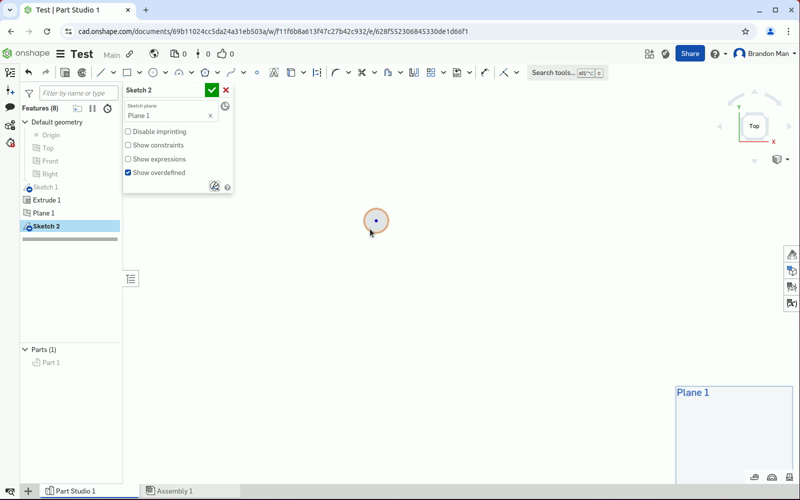
scroll(6)
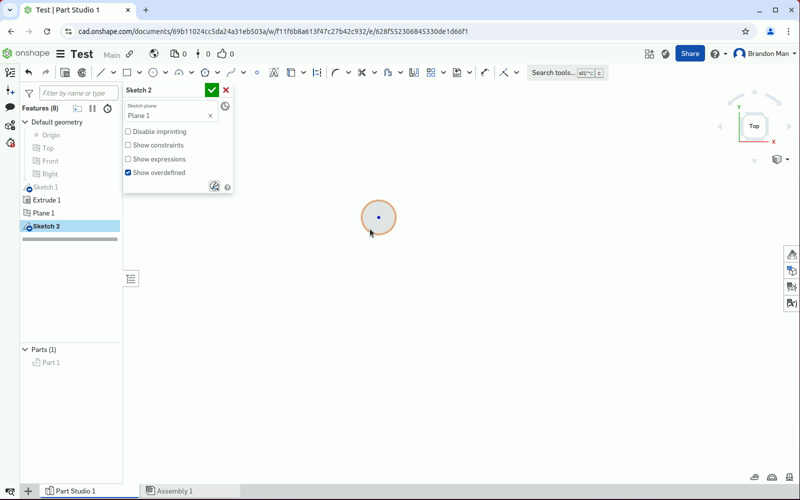
scroll(6)
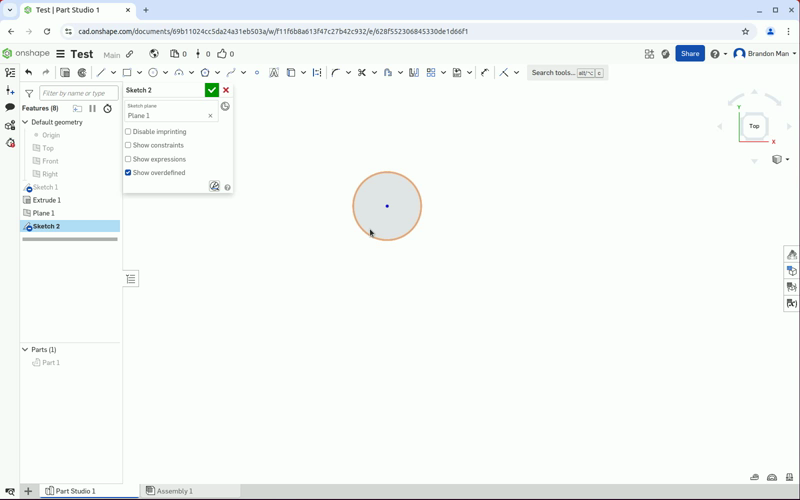
click(370, 228)
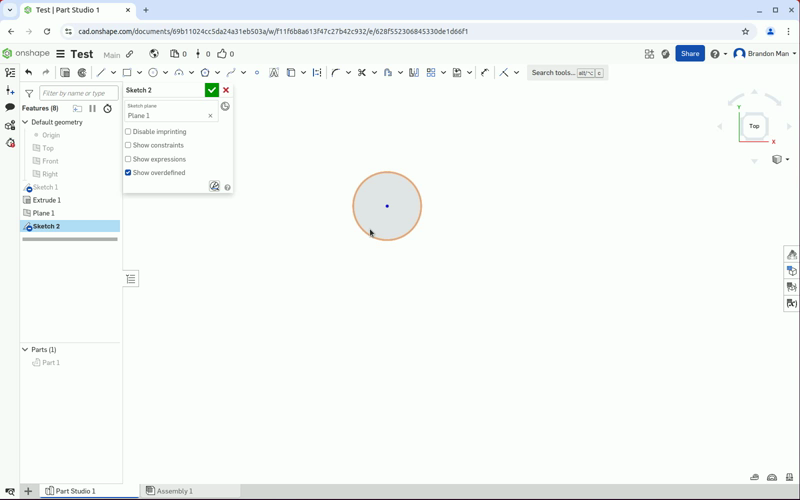
scroll(-6)
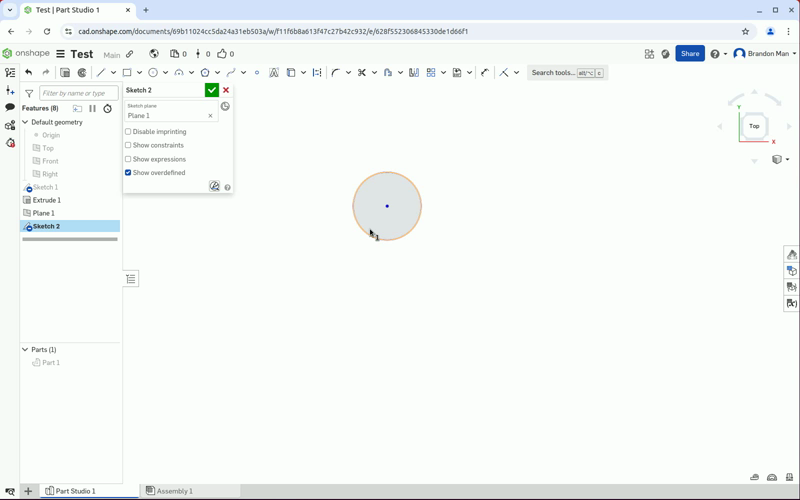
scroll(-6)
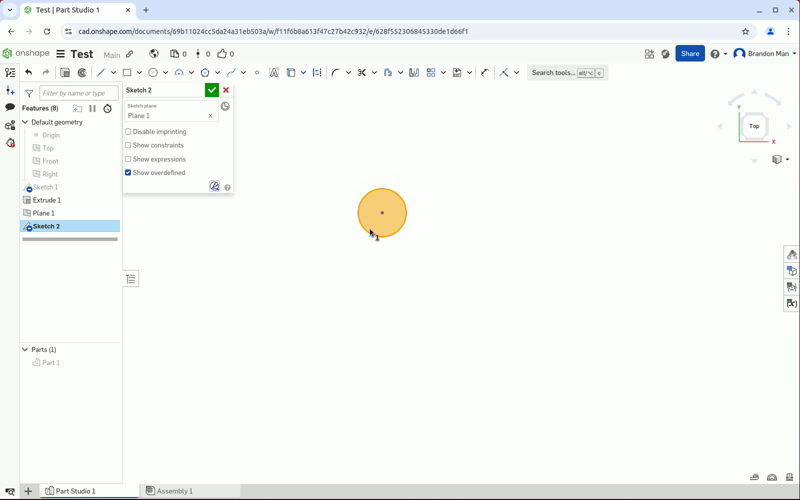
scroll(-6)
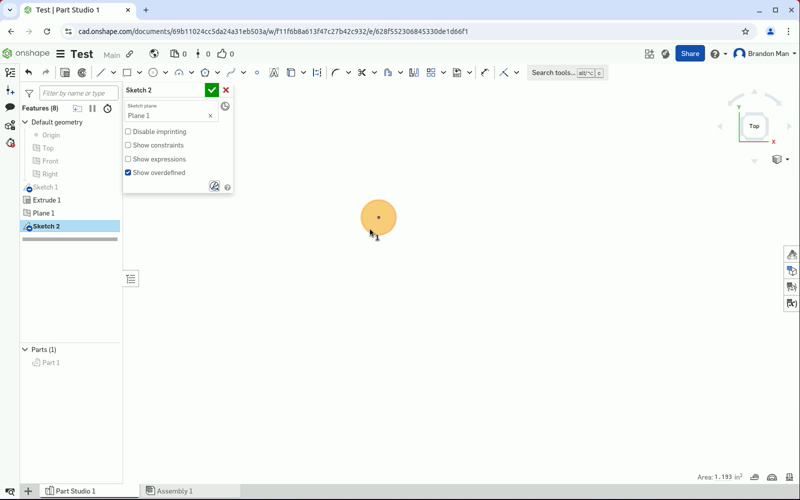
scroll(-6)
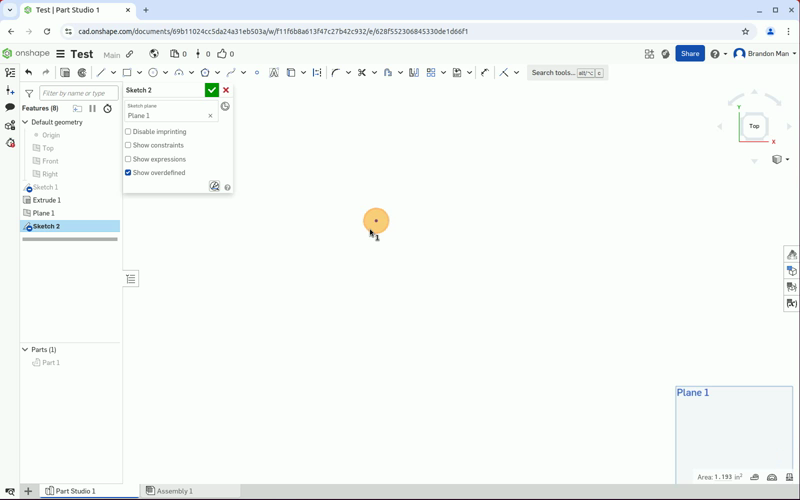
scroll(-6)
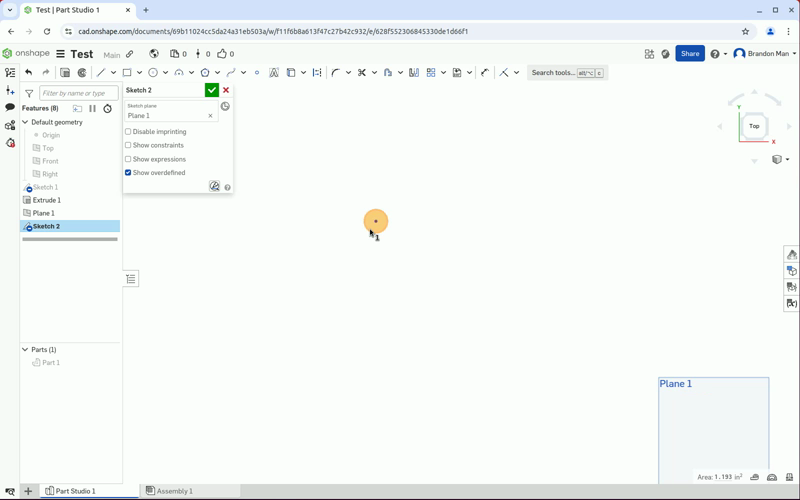
scroll(-6)
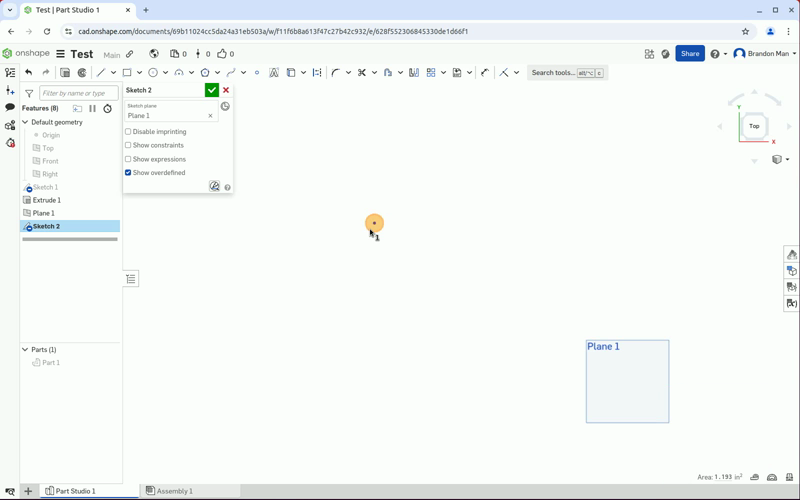
scroll(-6)
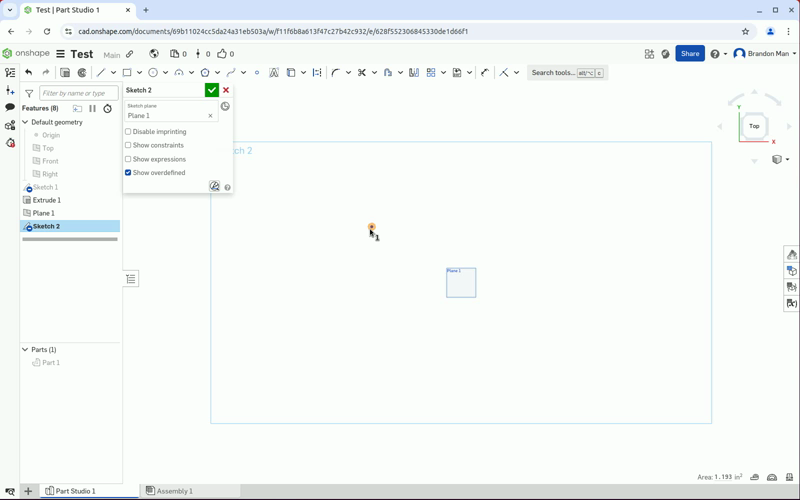
mouse_move(73, 352)
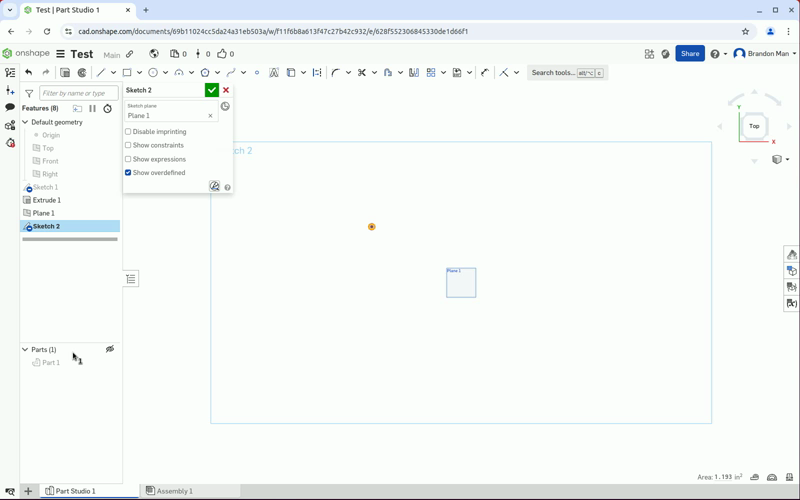
key(shift+y)
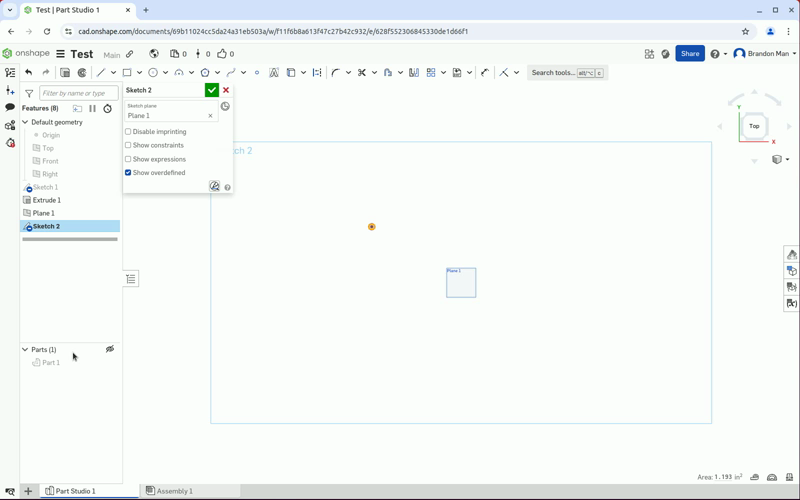
key(shift+e)
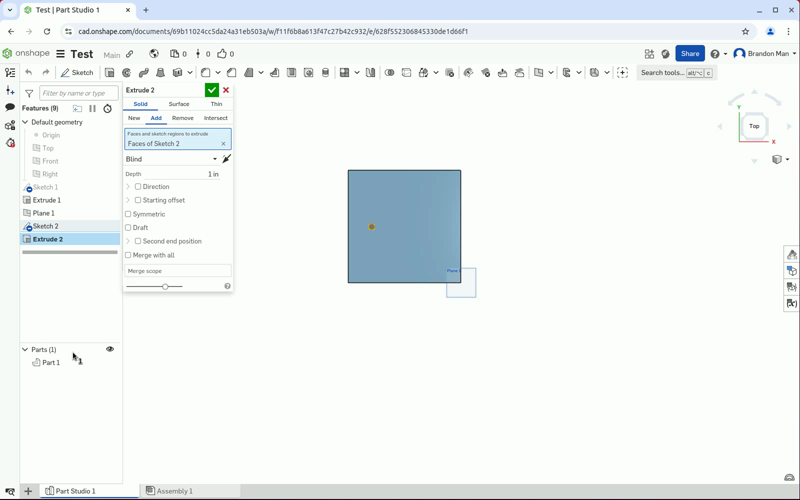
mouse_move(143, 106)
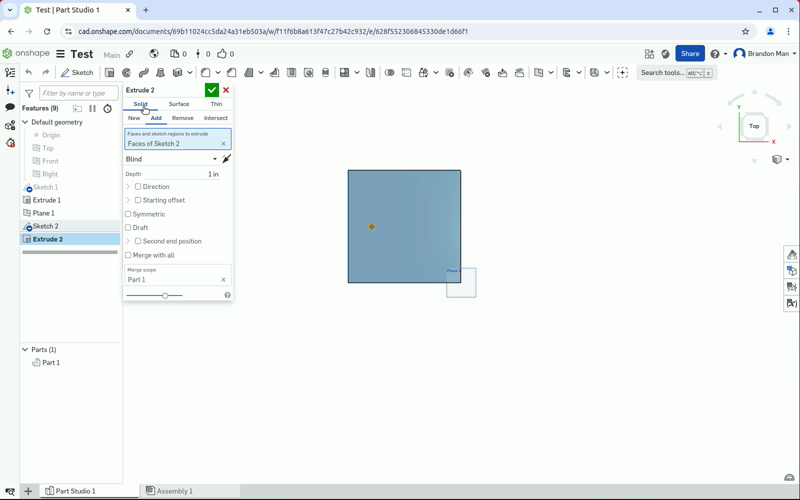
click(143, 106)
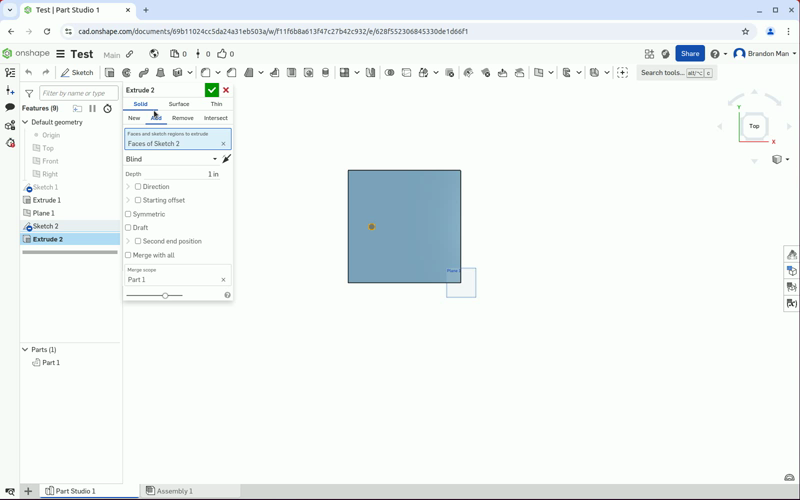
mouse_move(186, 120)
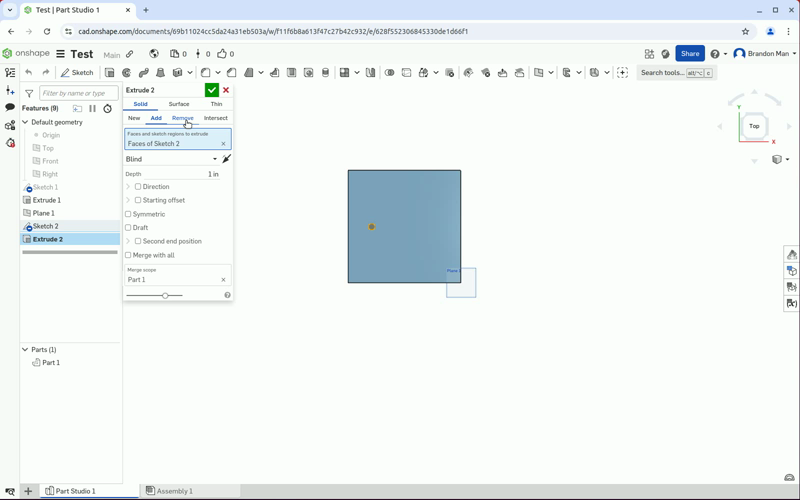
click(186, 120)
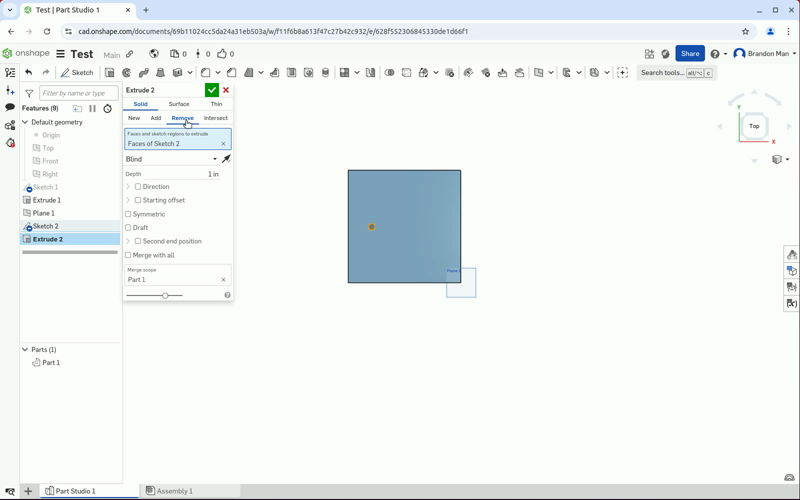
key(tab, 4)
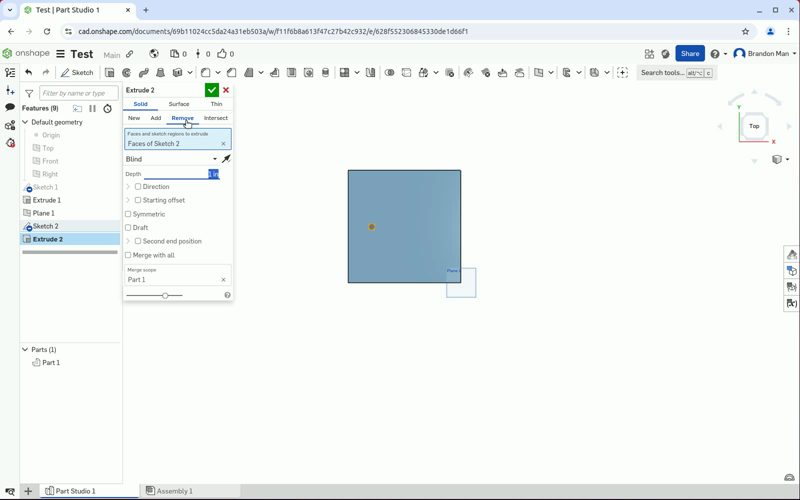
text(5.777)
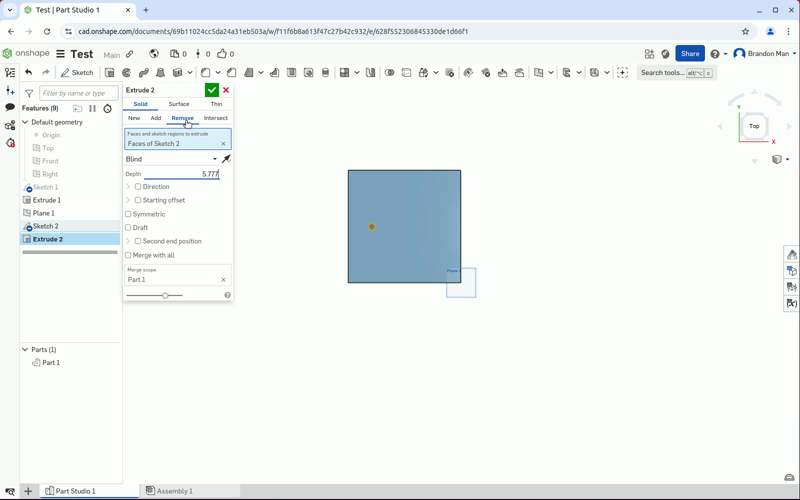
key(tab, 6)
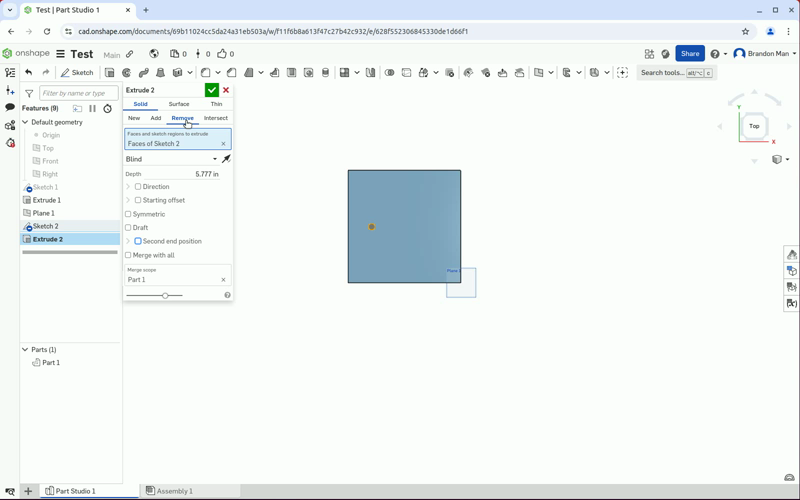
key(space)
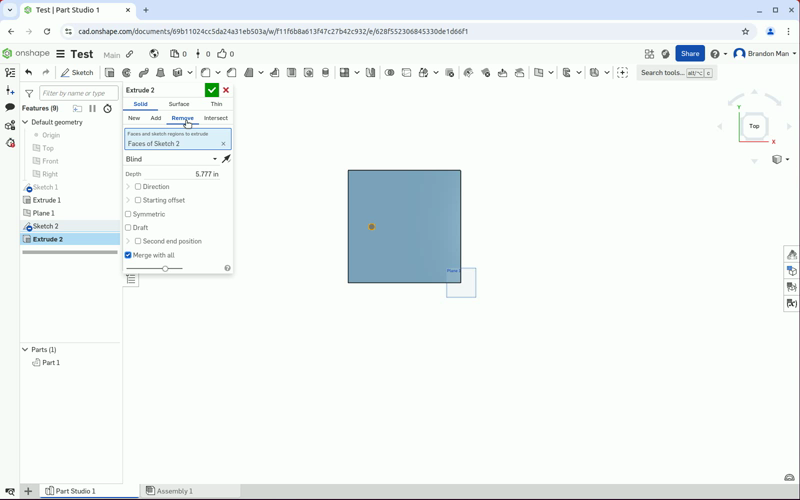
key(enter)
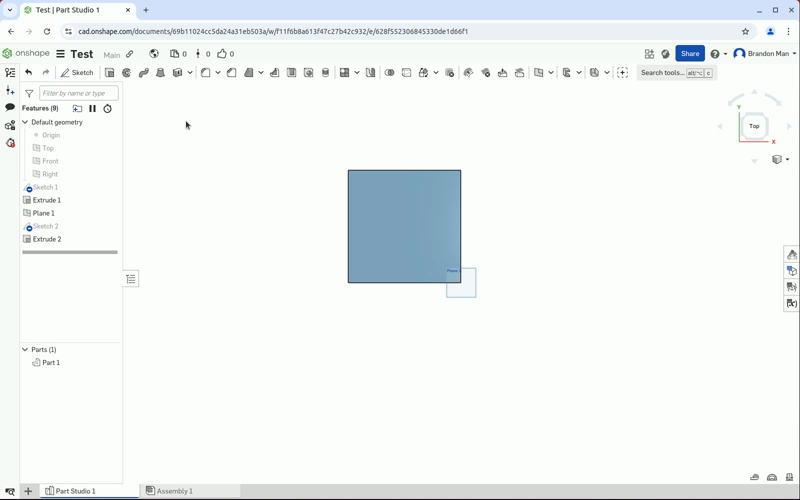
key(shift+h)
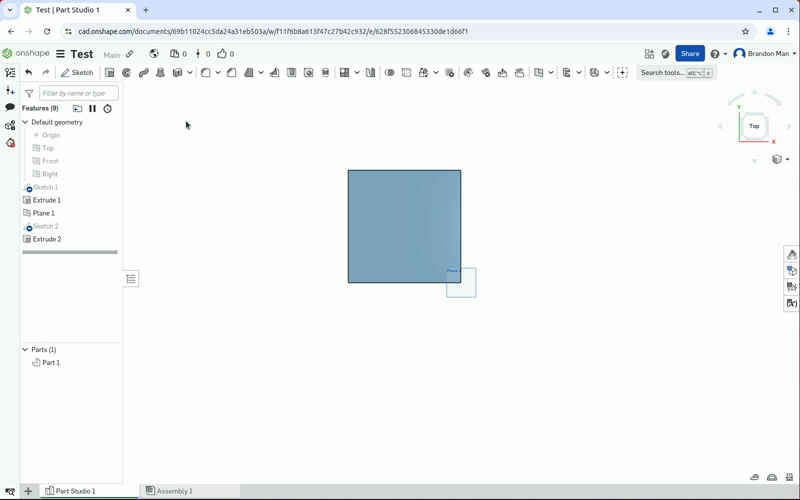
key(shift+h)
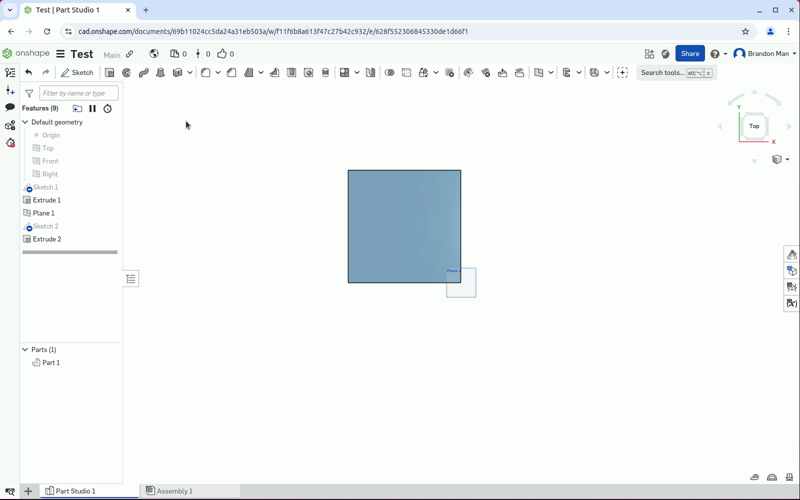
mouse_move(73, 189)
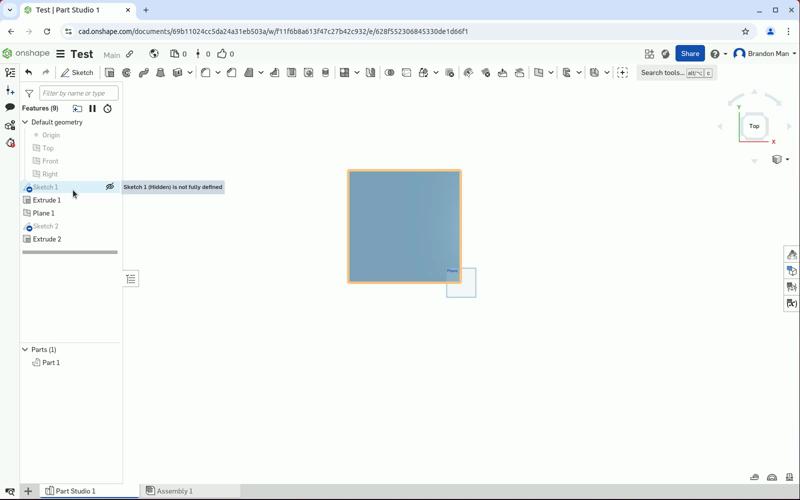
click(73, 189)
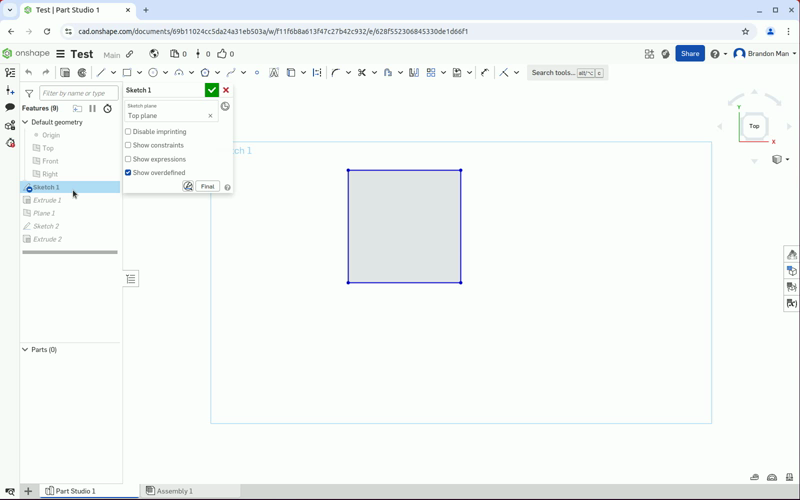
mouse_move(229, 92)
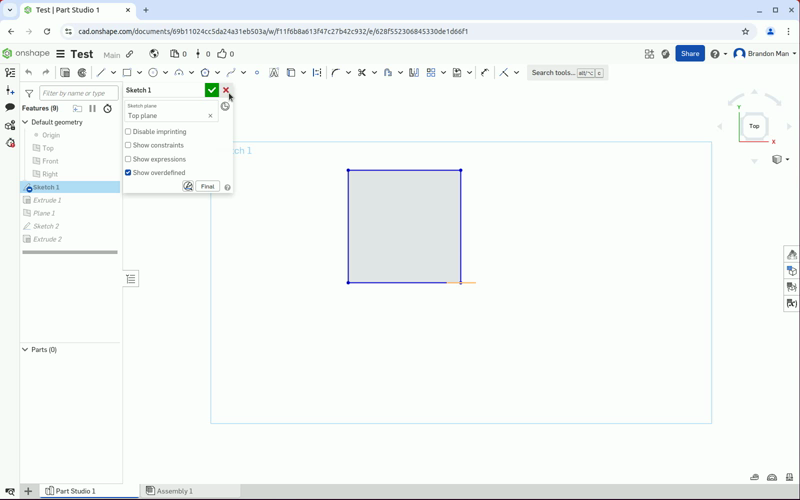
click(229, 92)
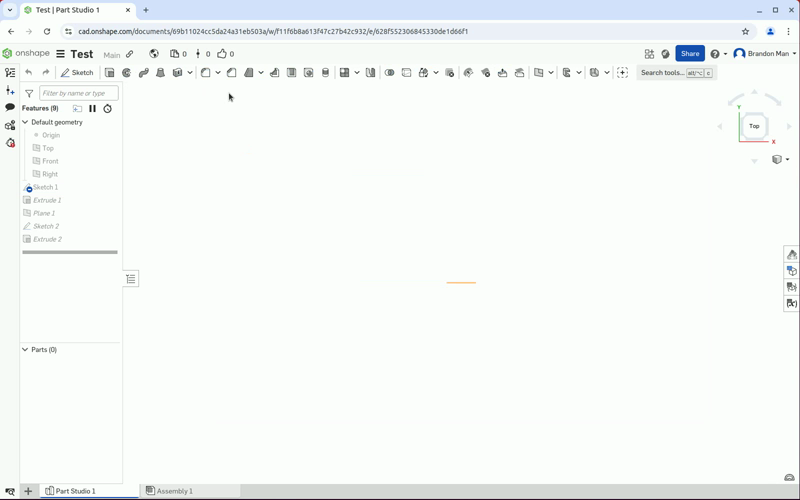
key(shift+s)
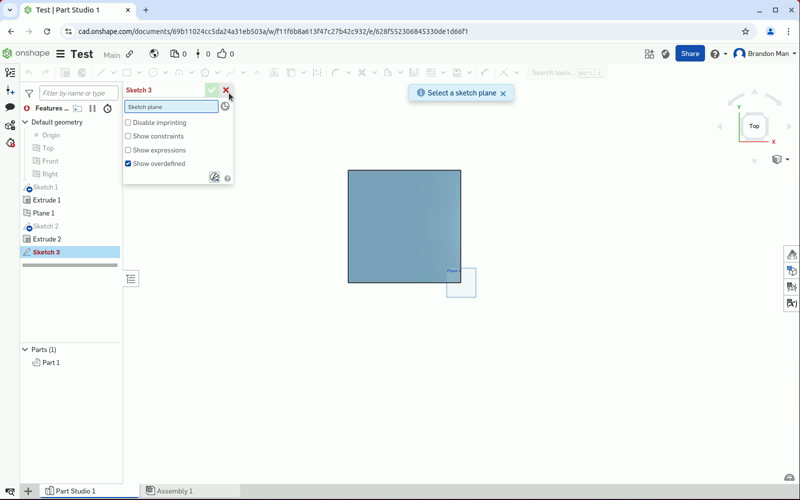
mouse_move(73, 215)
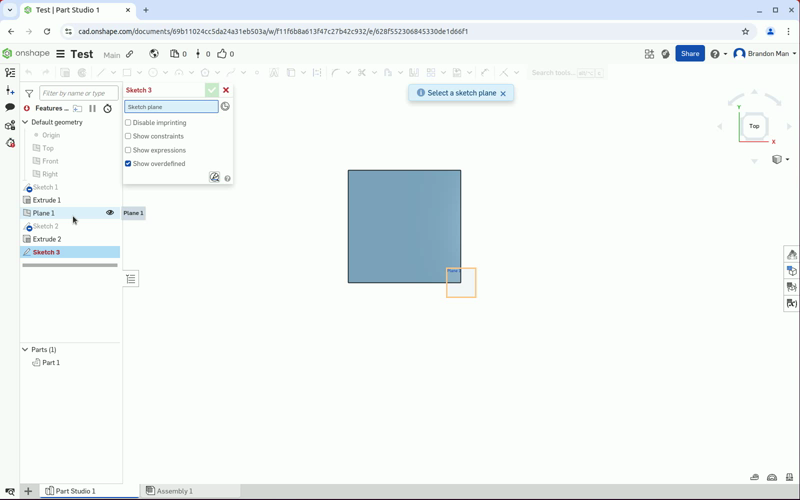
click(73, 215)
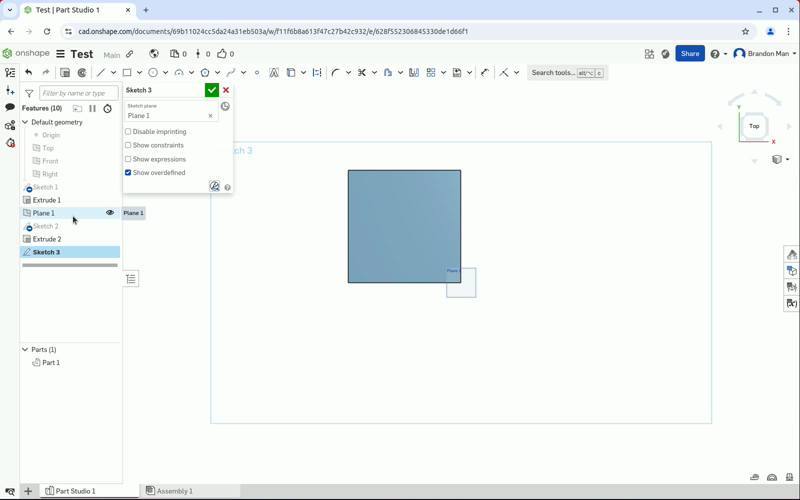
mouse_move(73, 352)
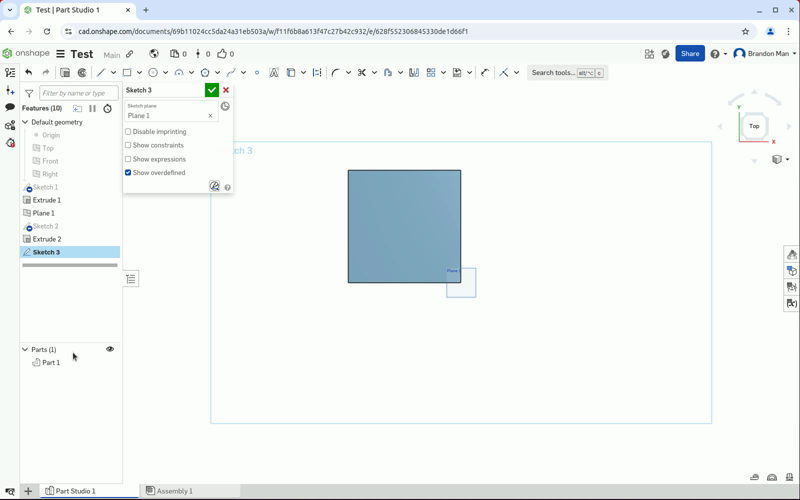
key(y)
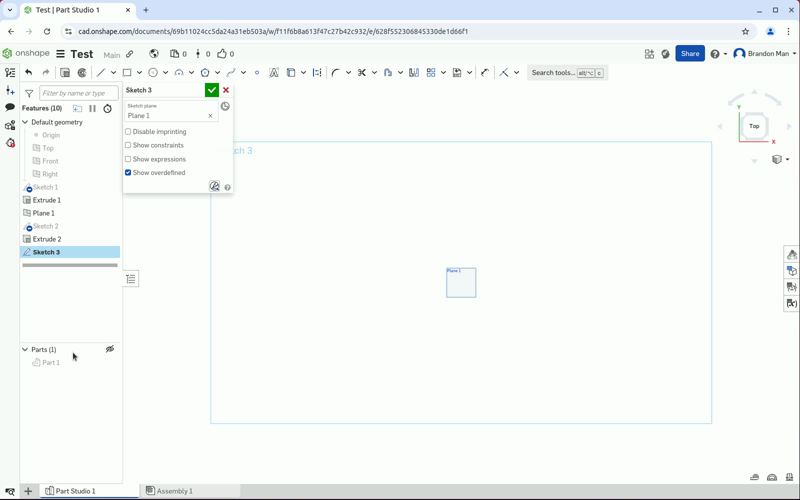
key(c)
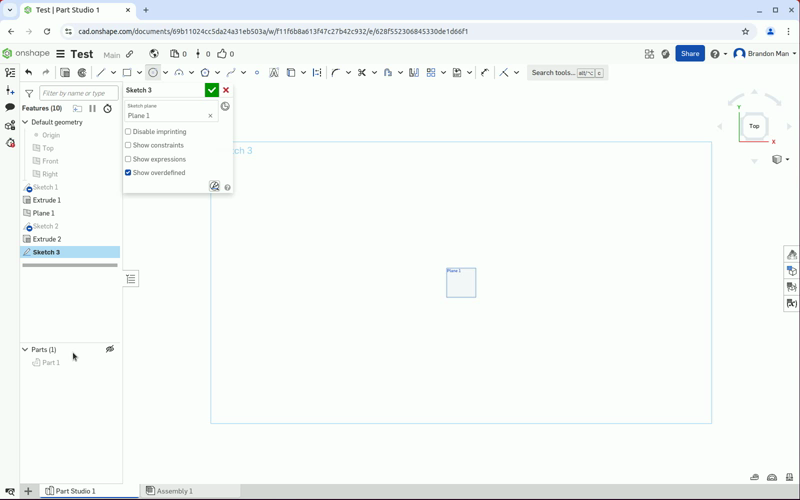
key_down(shift)
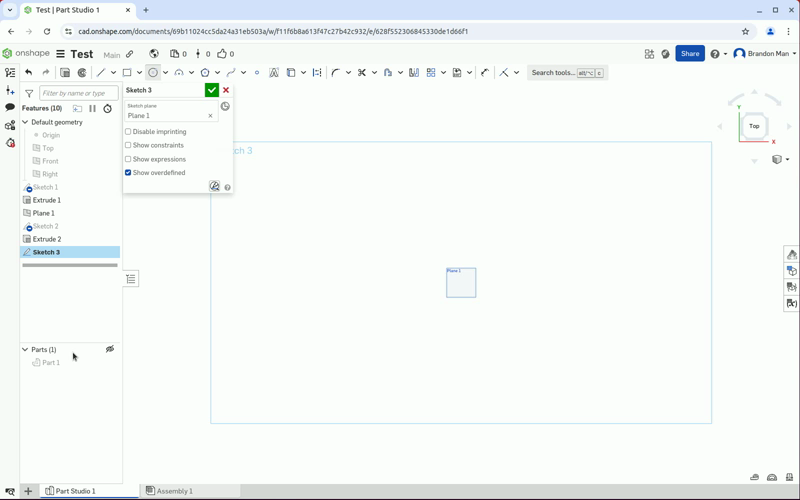
mouse_move(438, 226)
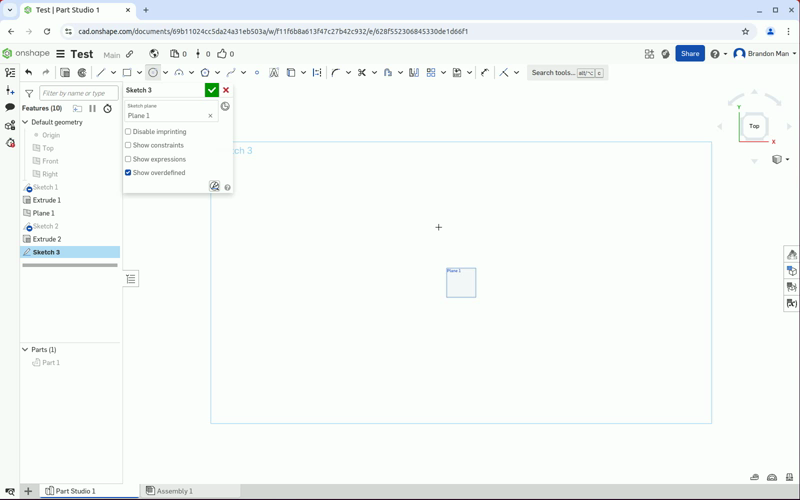
click(438, 226)
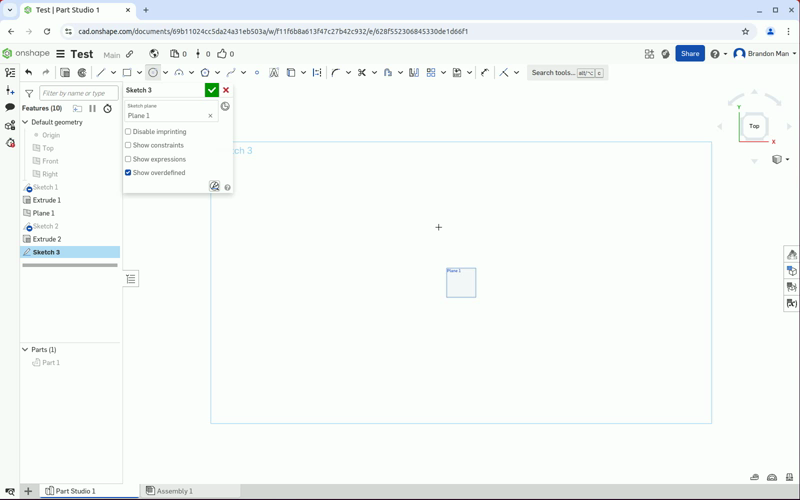
key_up(shift)
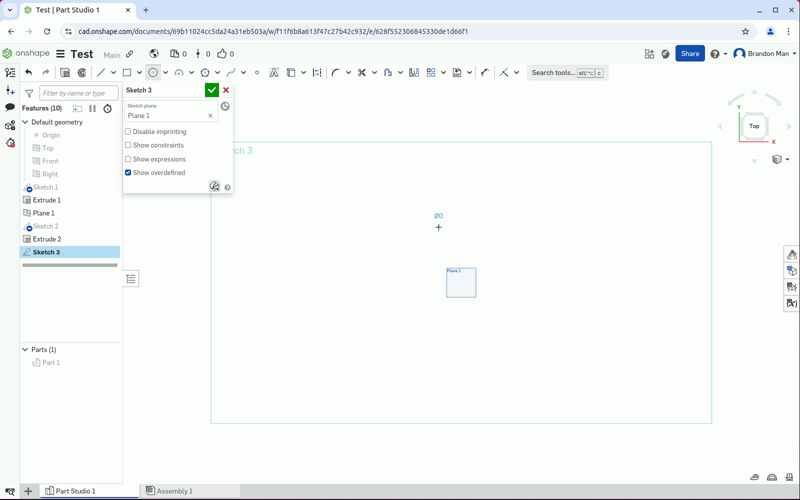
mouse_move(442, 226)
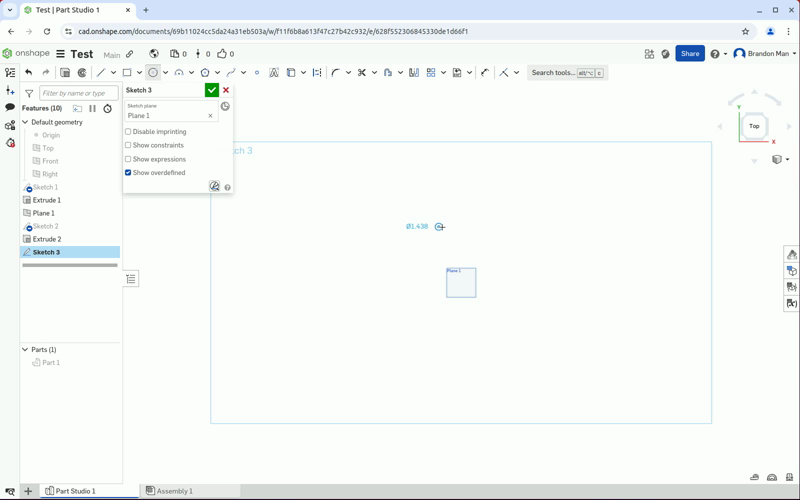
click(442, 226)
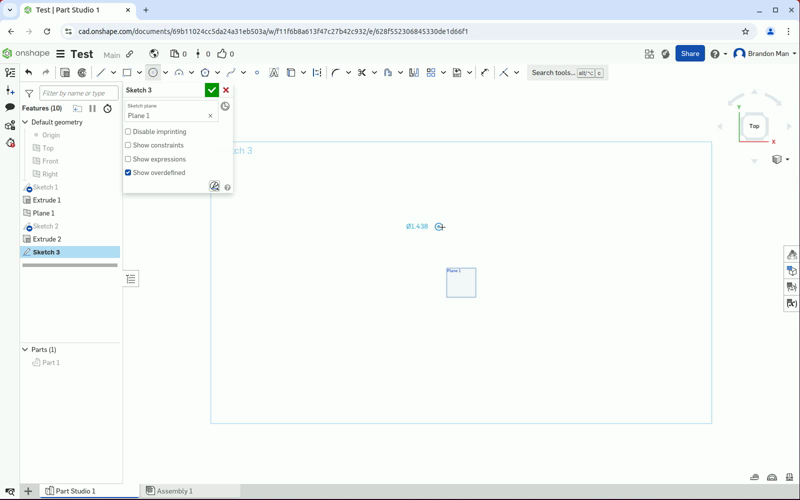
key(esc)
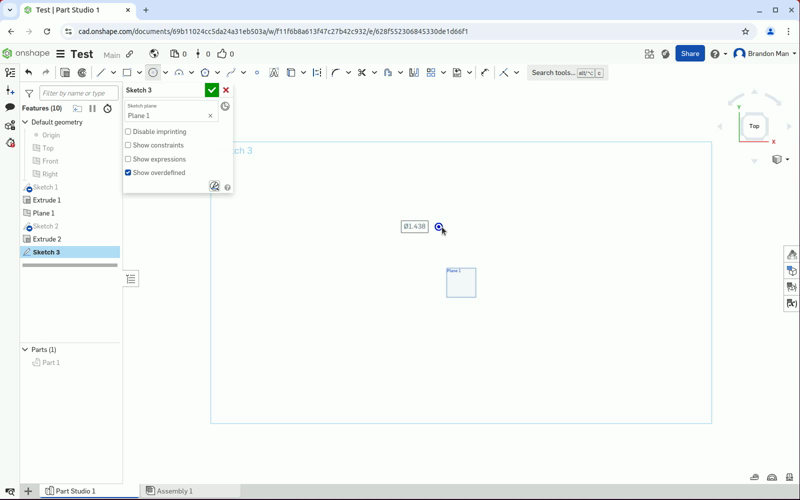
mouse_move(436, 228)
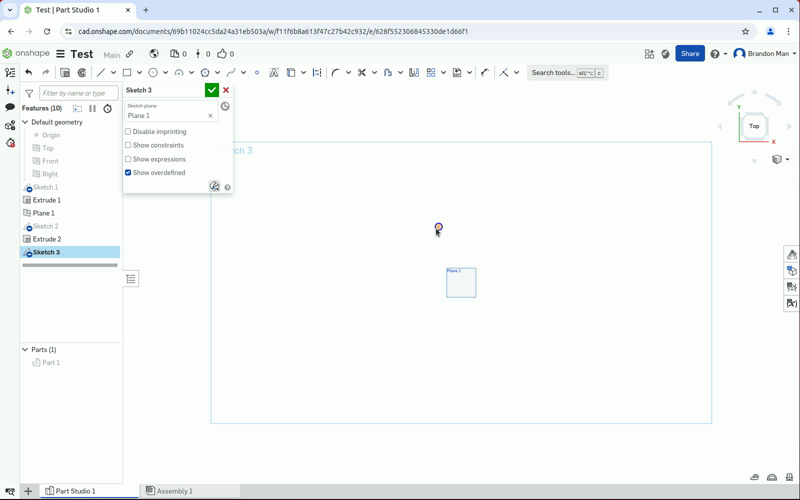
scroll(6)
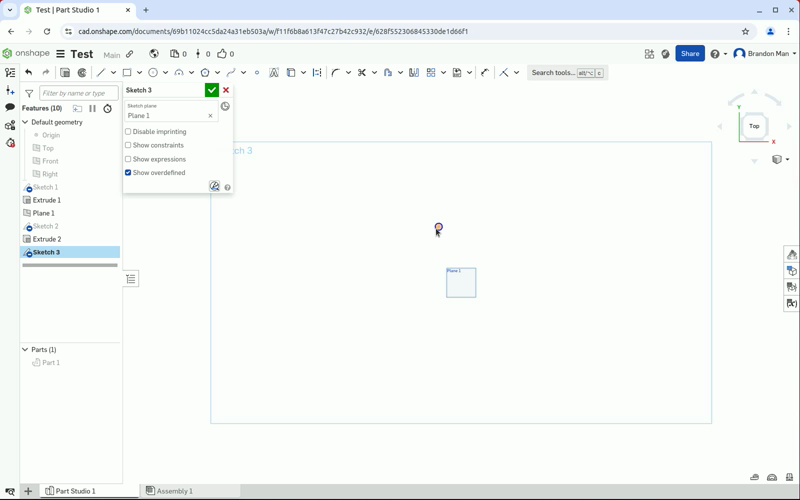
scroll(6)
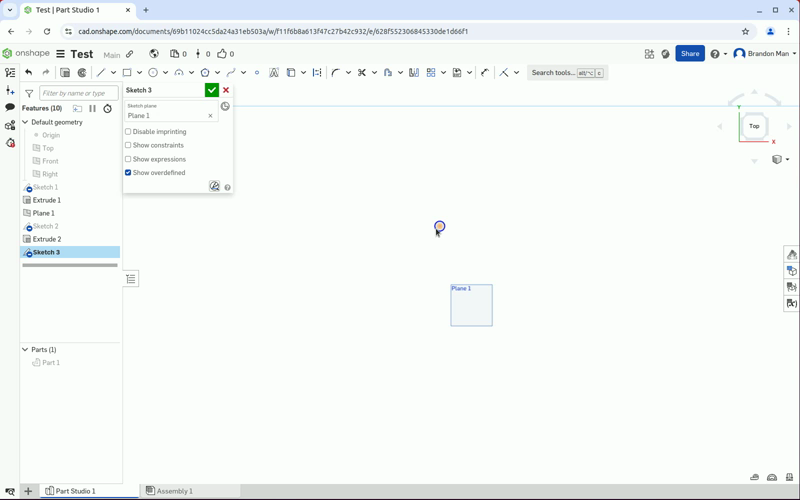
scroll(6)
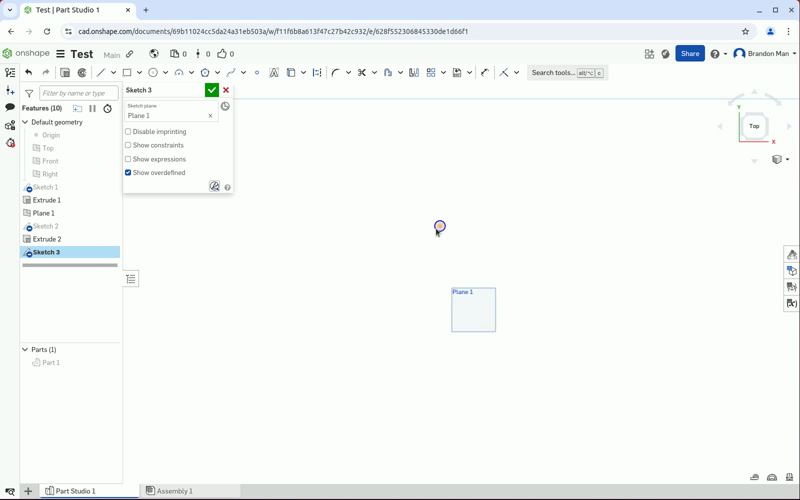
scroll(6)
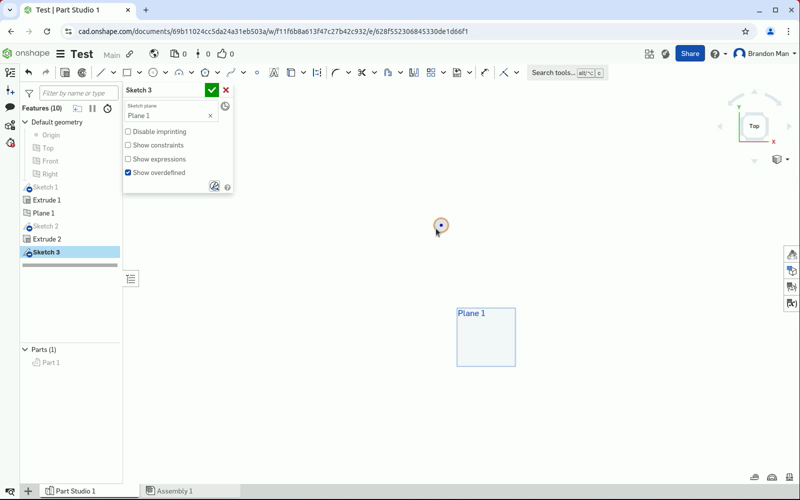
scroll(6)
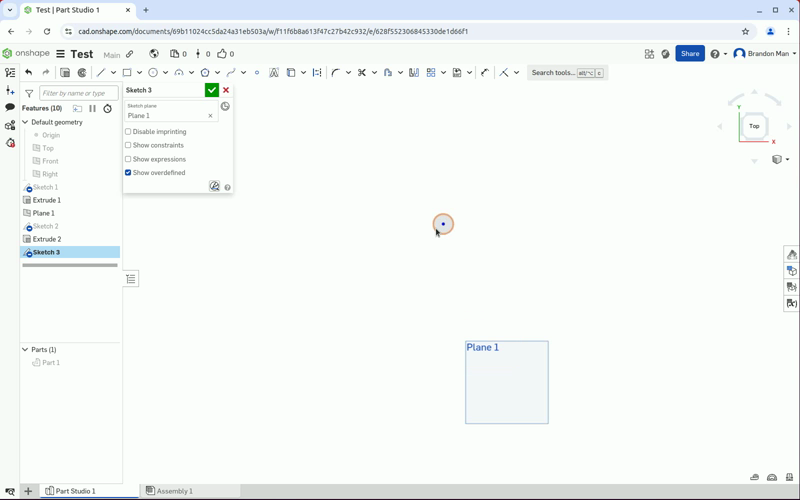
scroll(6)
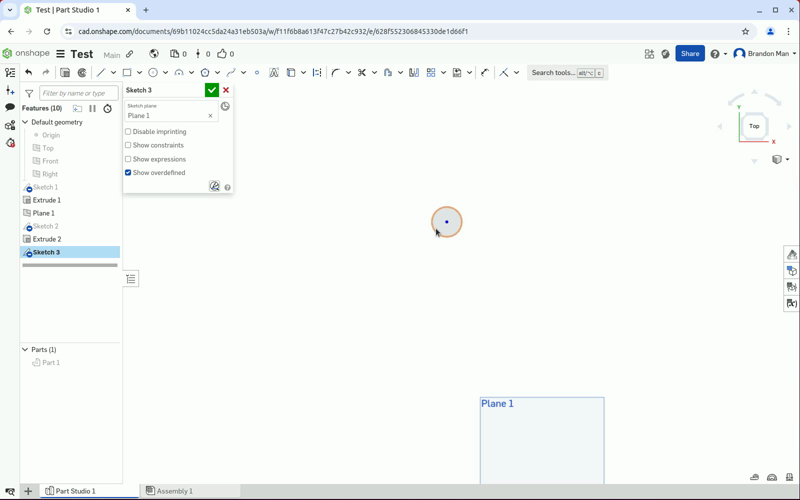
scroll(6)
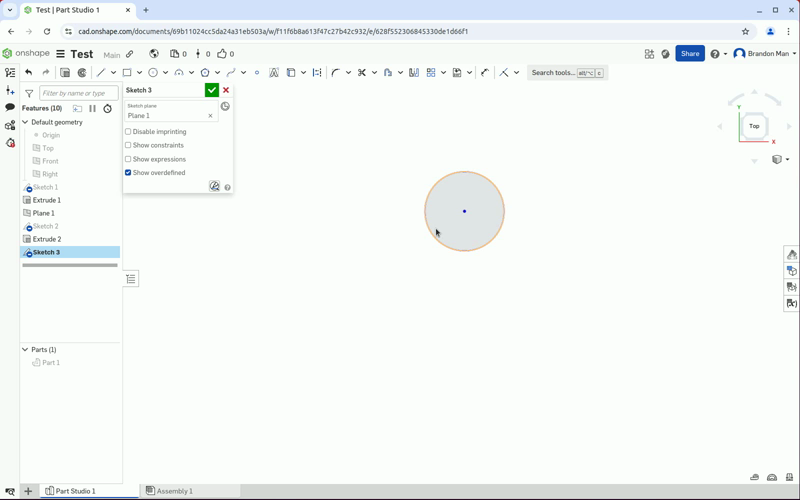
click(436, 228)
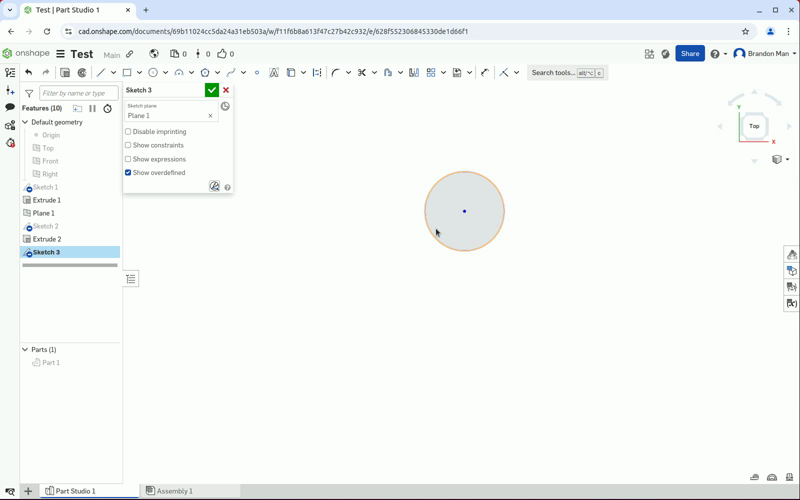
scroll(-6)
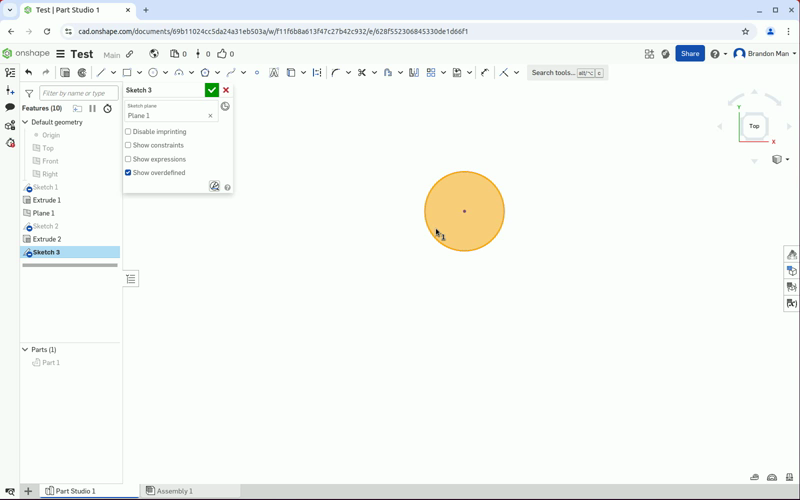
scroll(-6)
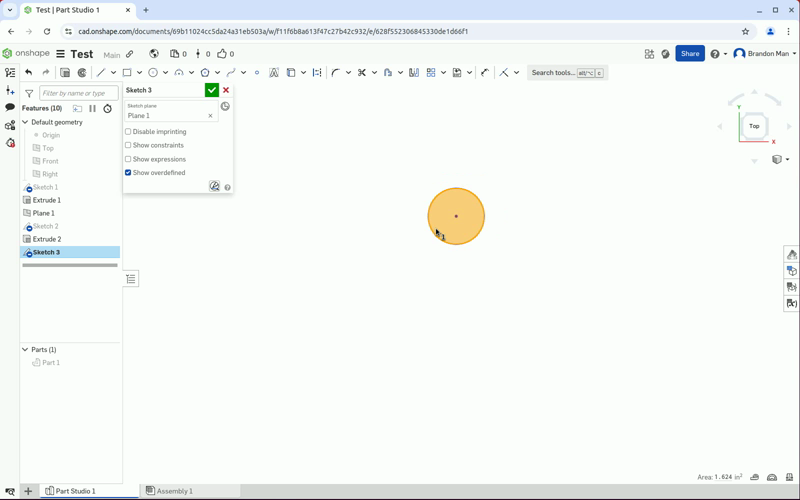
scroll(-6)
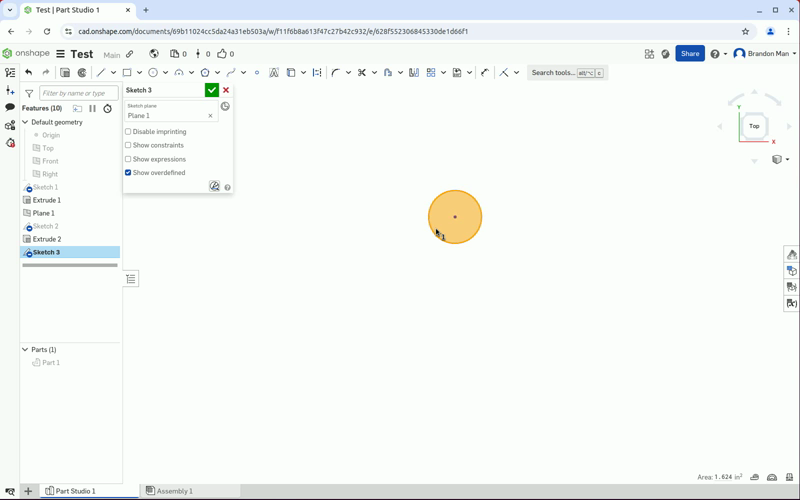
scroll(-6)
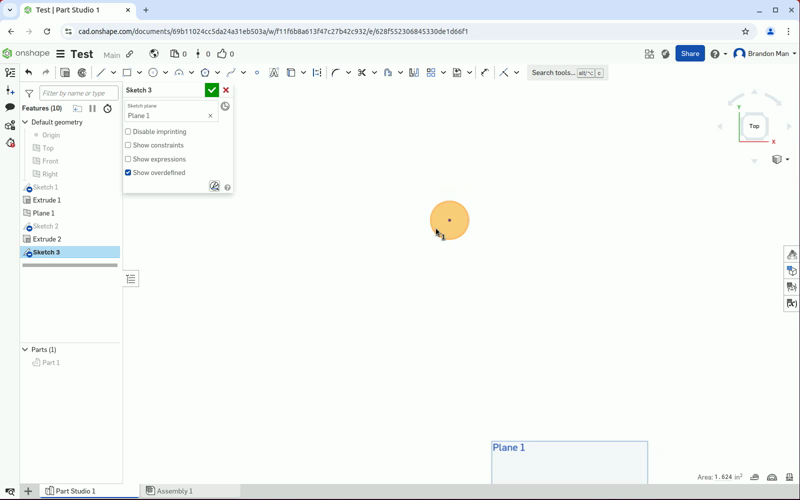
scroll(-6)
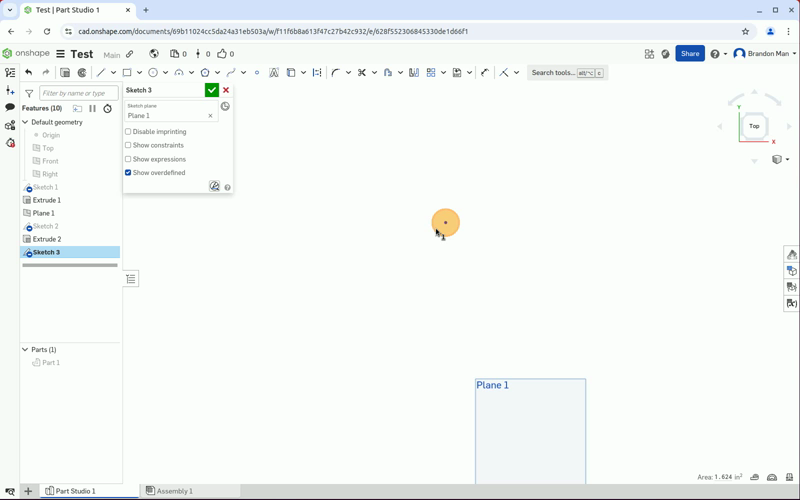
scroll(-6)
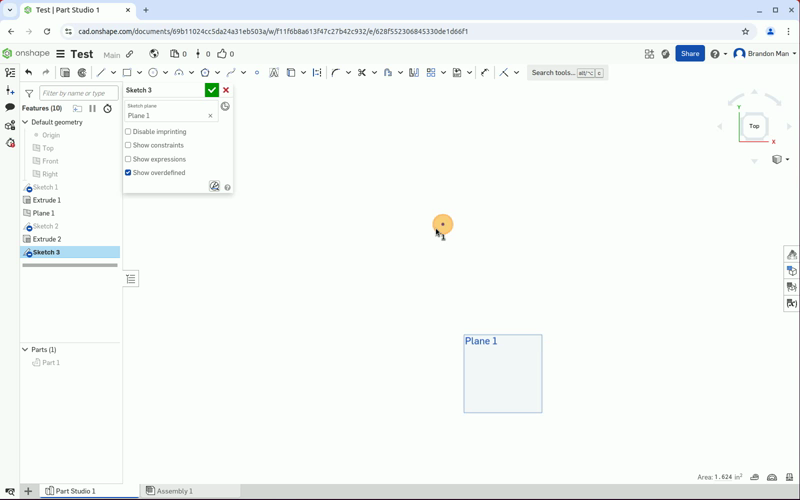
scroll(-6)
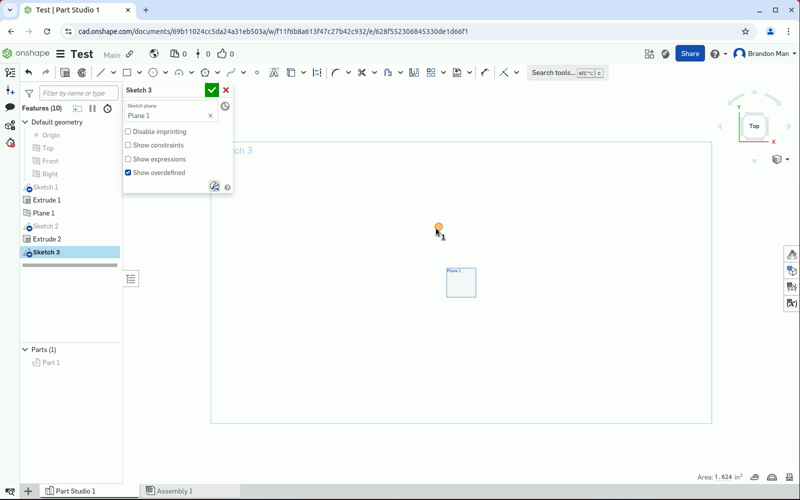
mouse_move(73, 352)
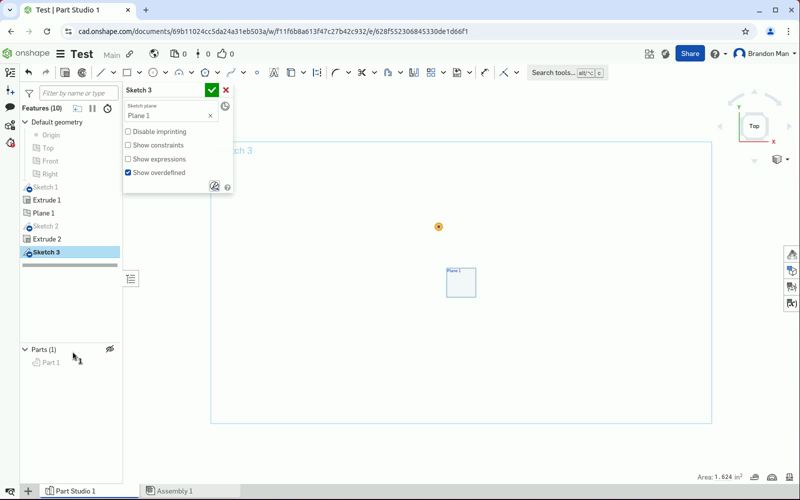
key(shift+y)
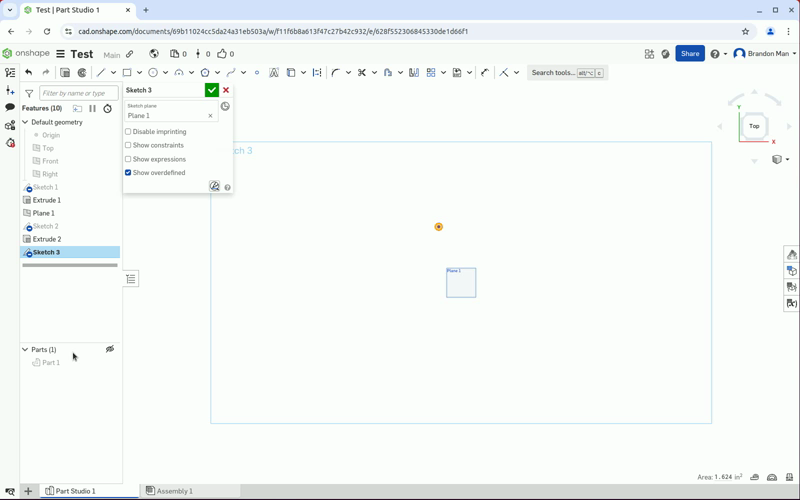
key(shift+e)
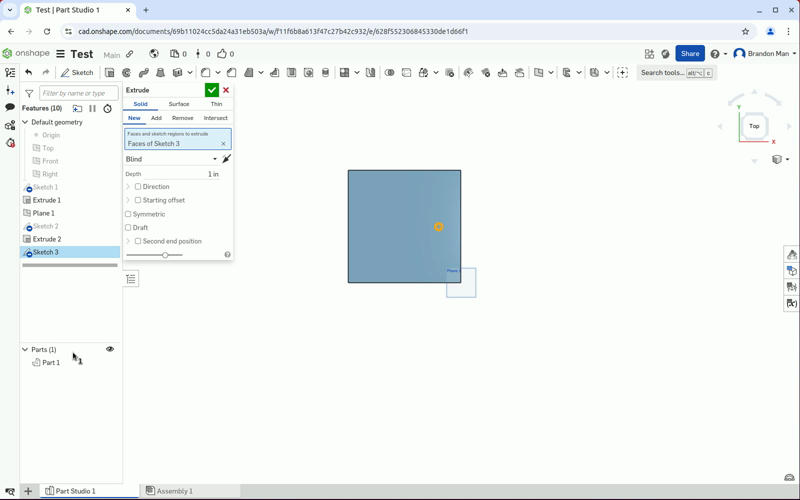
mouse_move(143, 106)
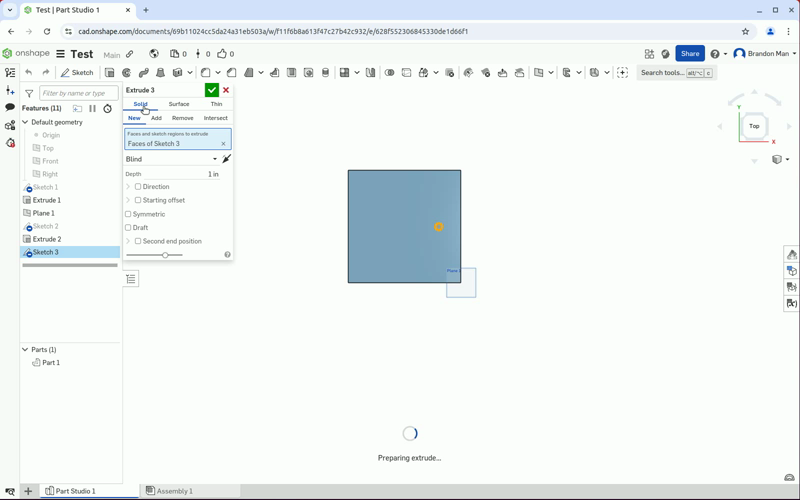
click(143, 106)
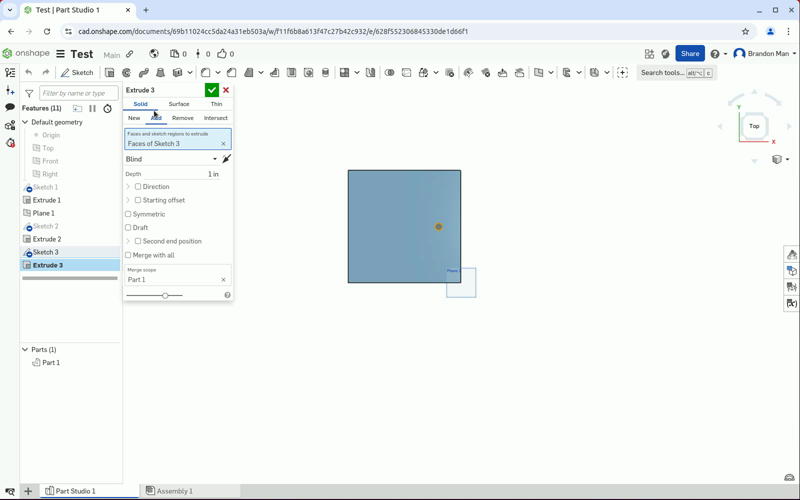
mouse_move(186, 120)
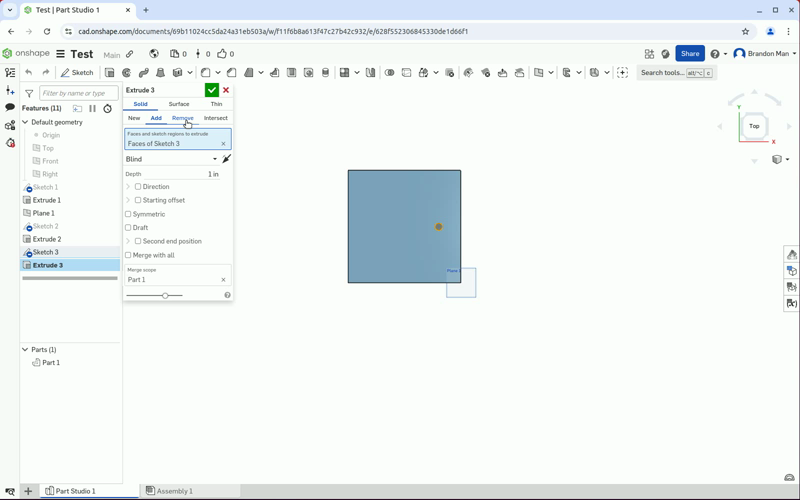
click(186, 120)
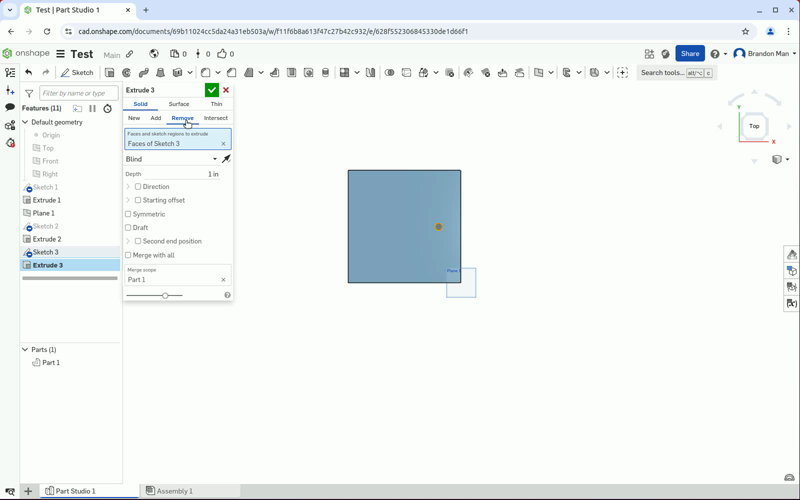
key(tab, 4)
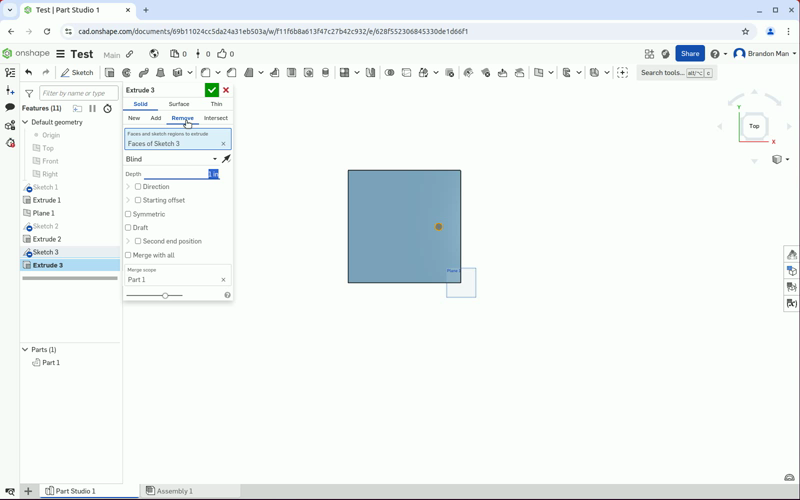
text(5.777)
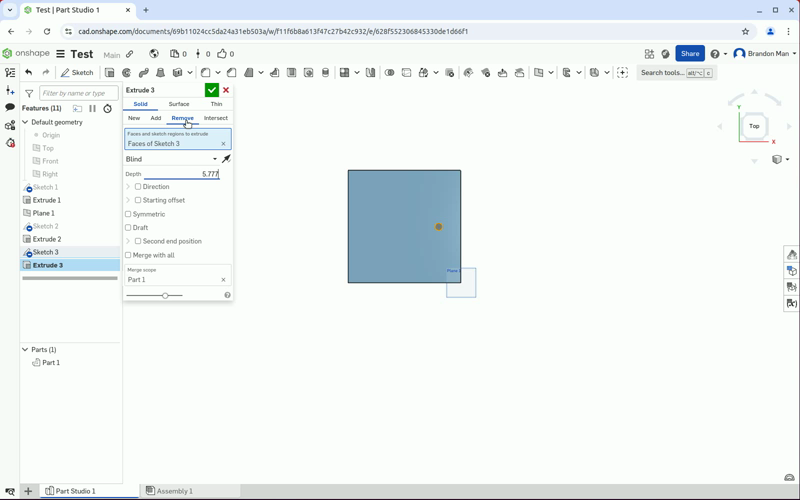
key(tab, 6)
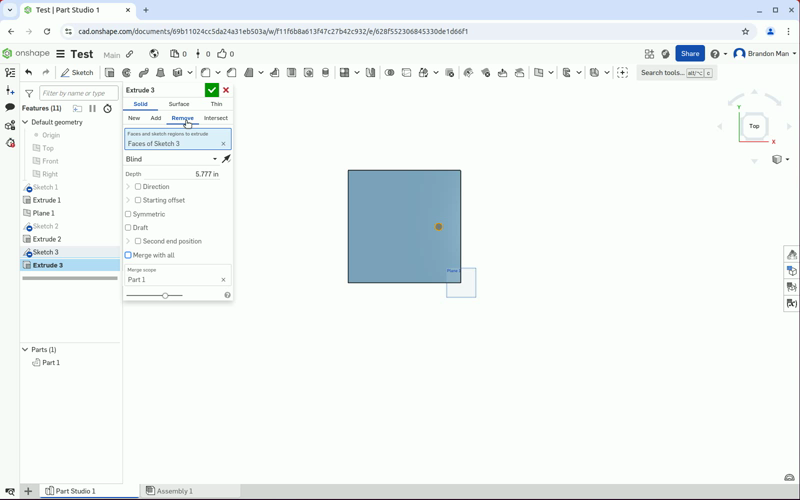
key(space)
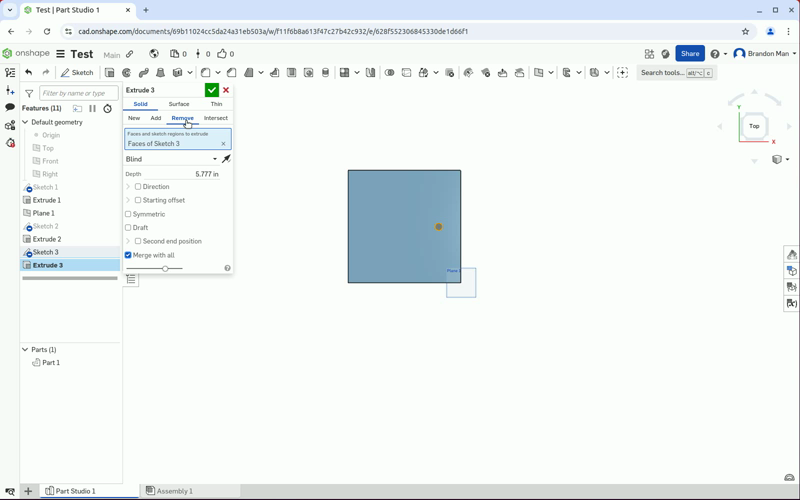
key(enter)
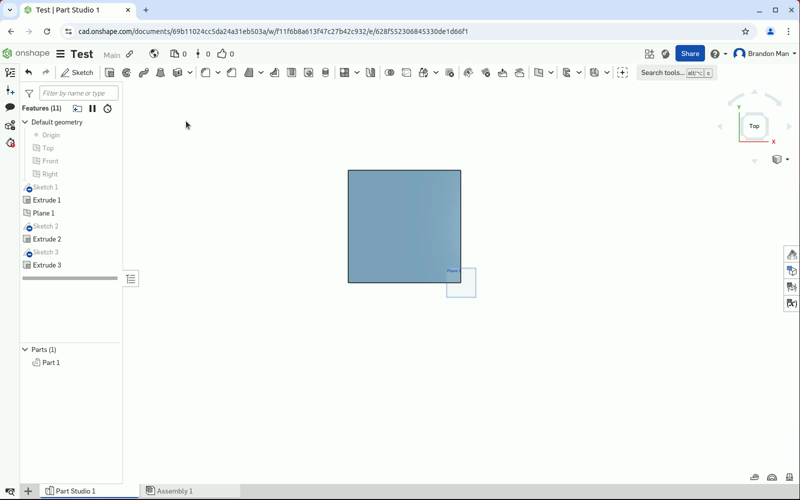
key(shift+h)
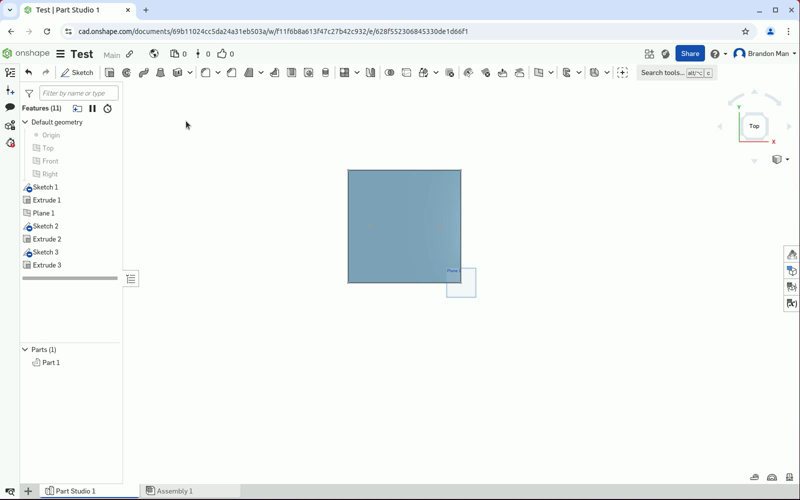
key(shift+h)
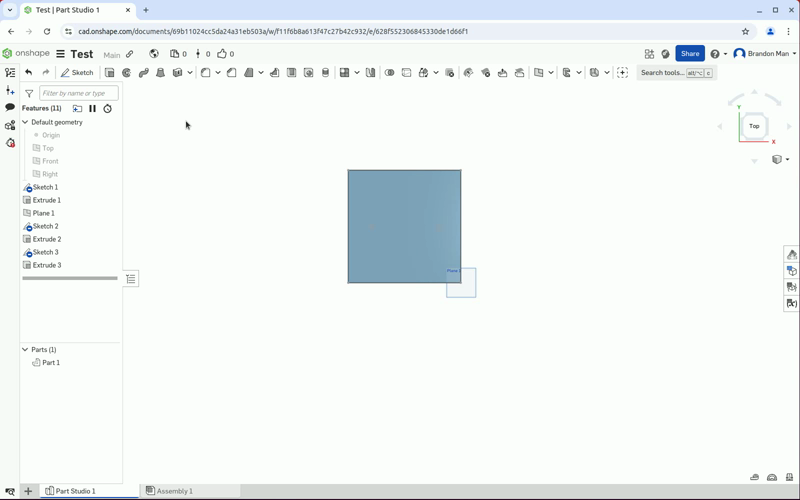
key(shift+7)
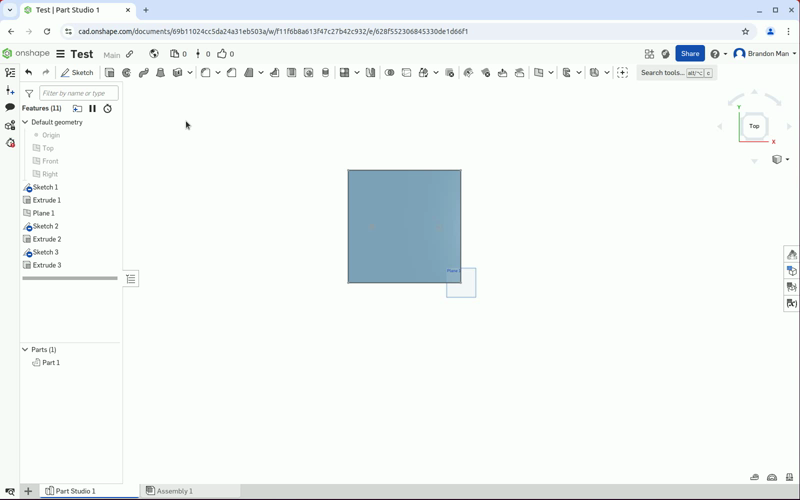
key(up, 3)
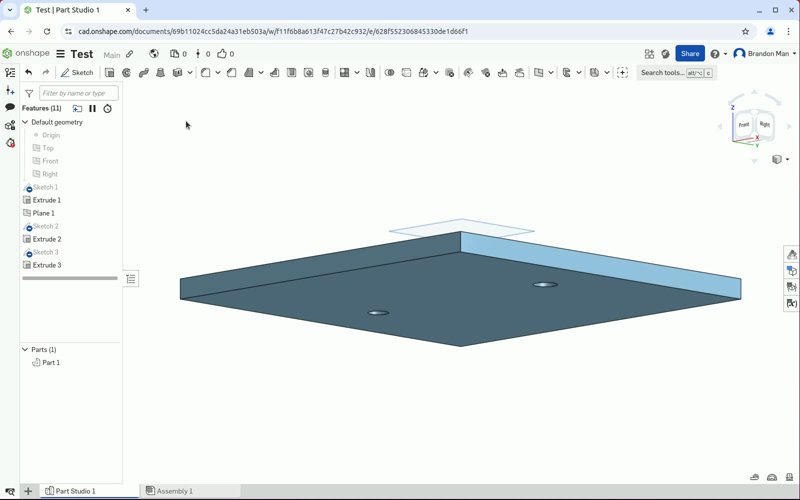
key(left, 3)
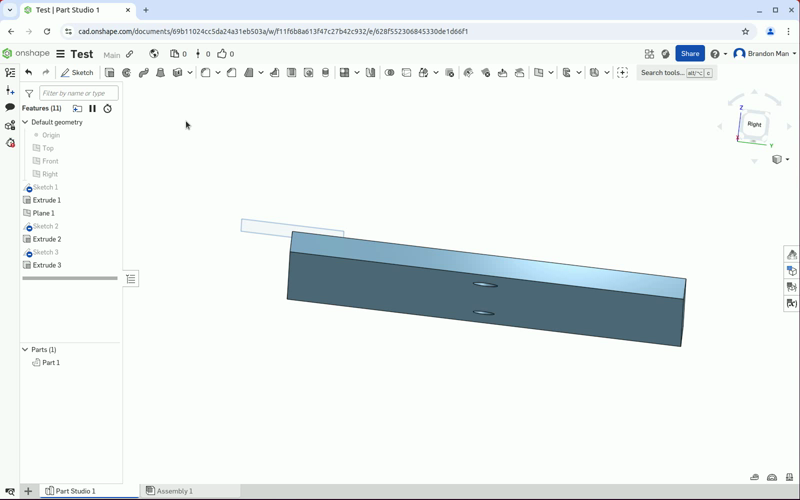
key(right, 3)
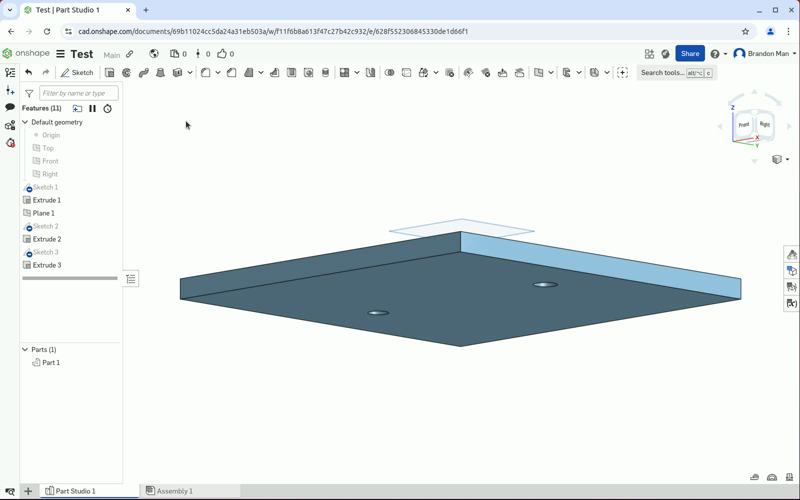
key(down, 3)
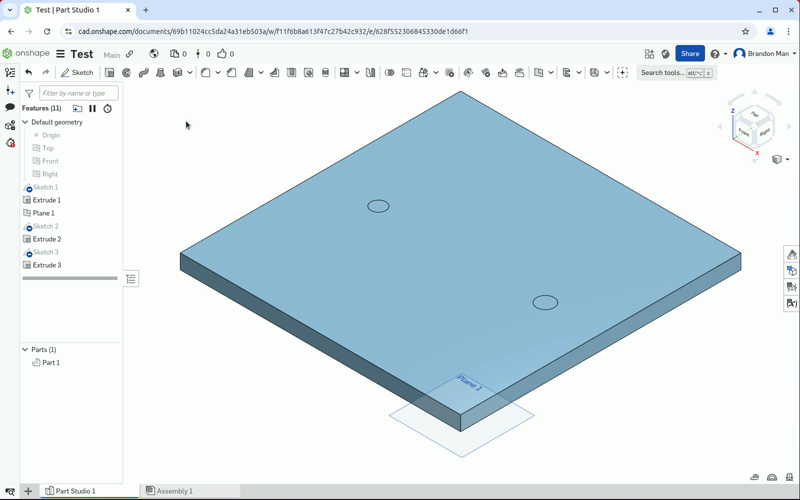
mouse_move(73, 189)
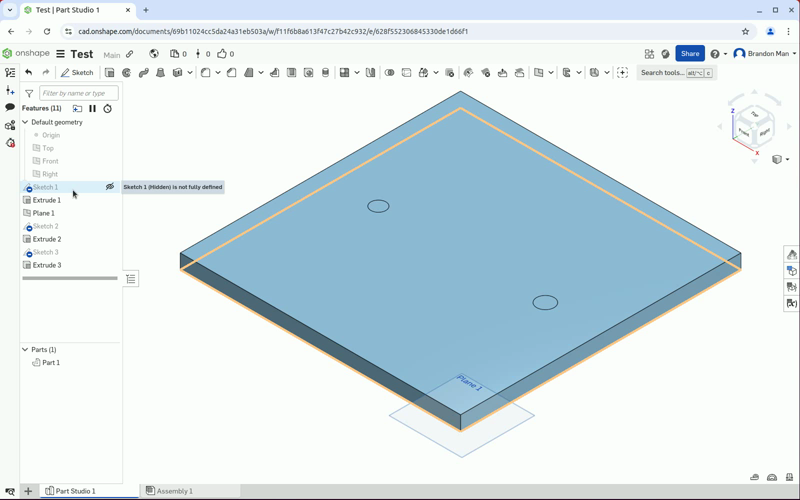
click(73, 189)